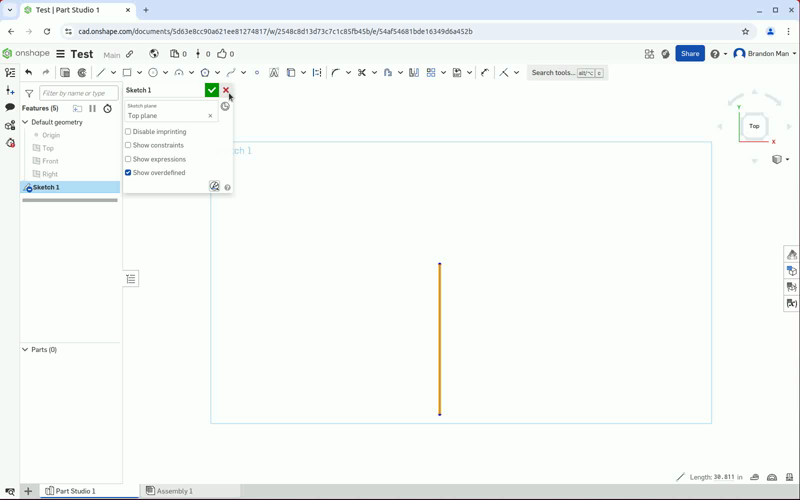
key(shift+h)
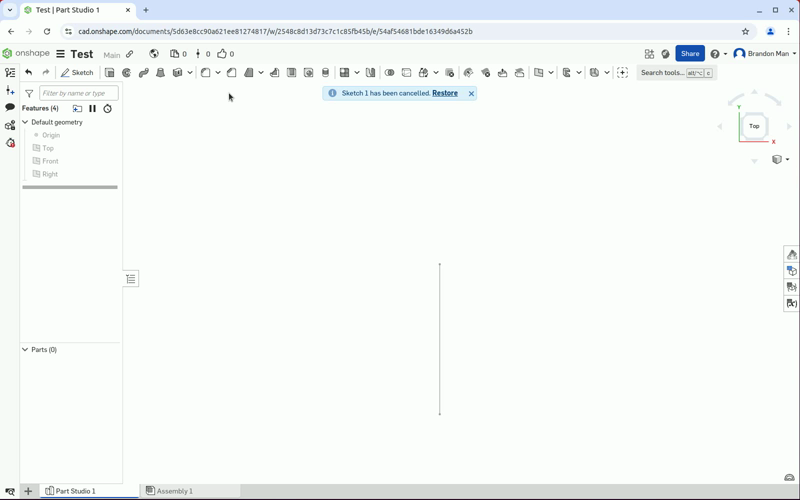
mouse_move(73, 352)
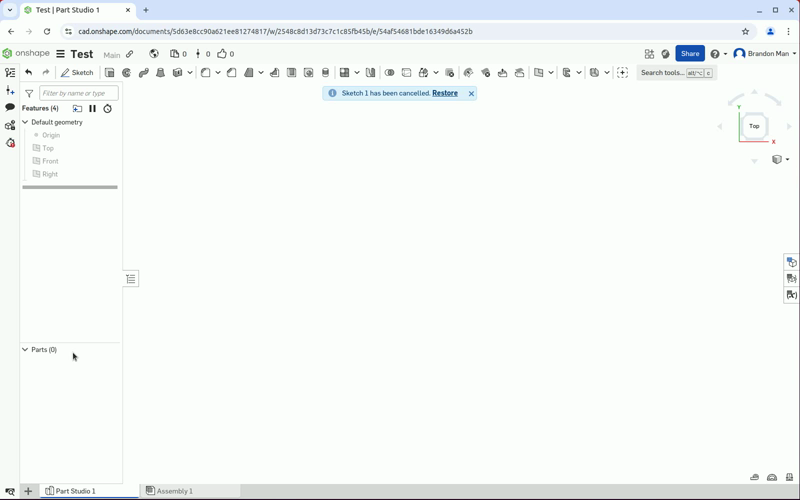
key(y)
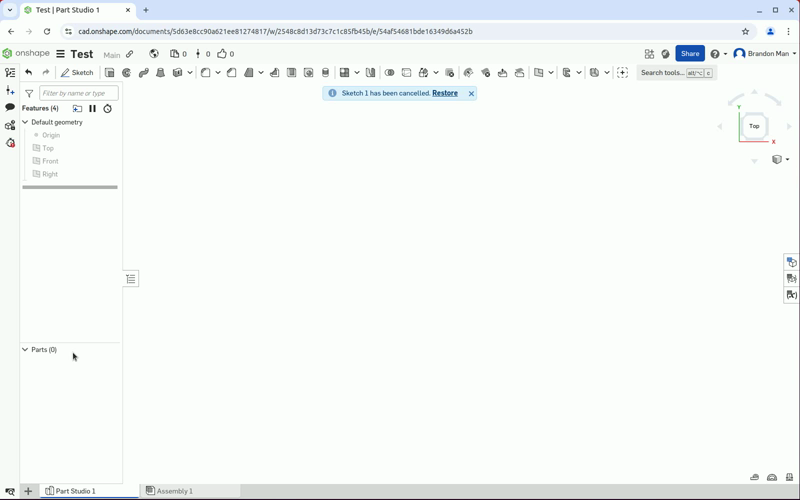
key(shift+p)
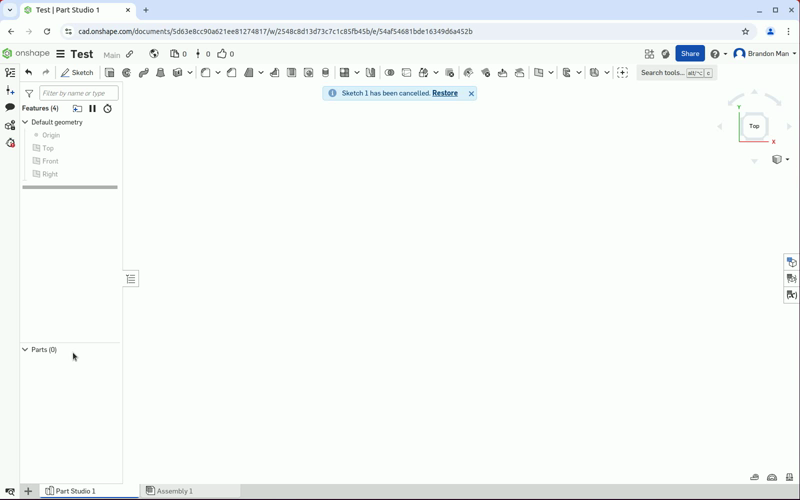
key(space)
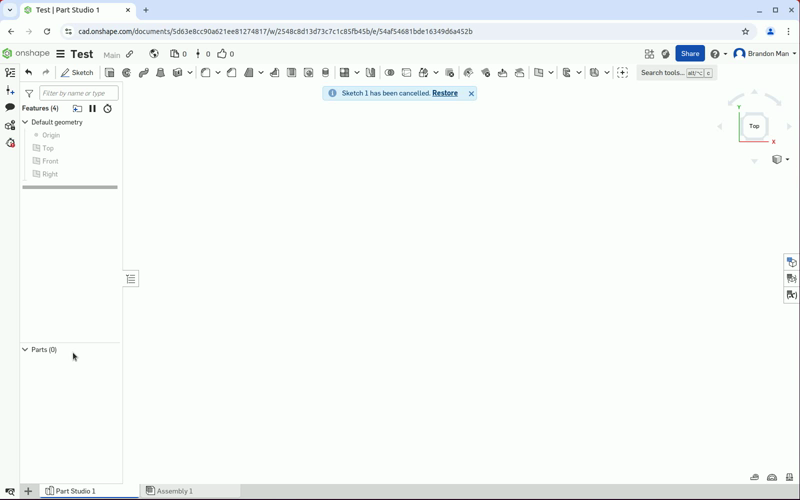
key_down(shift)
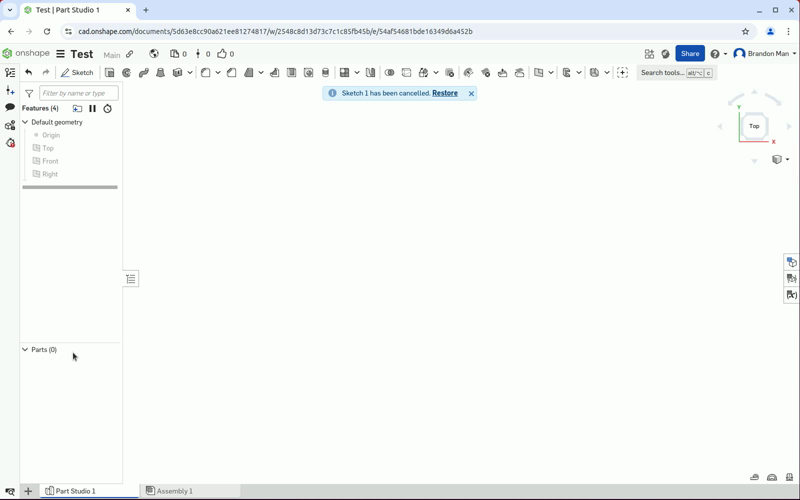
key(up)
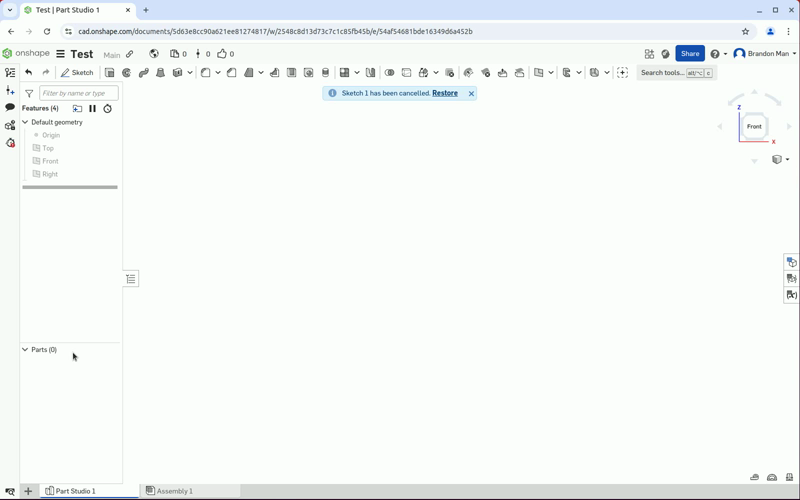
key_up(shift)
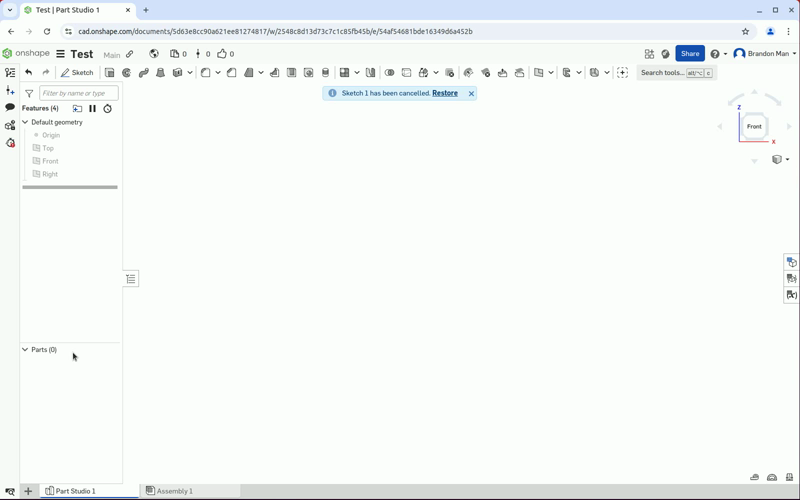
key(space)
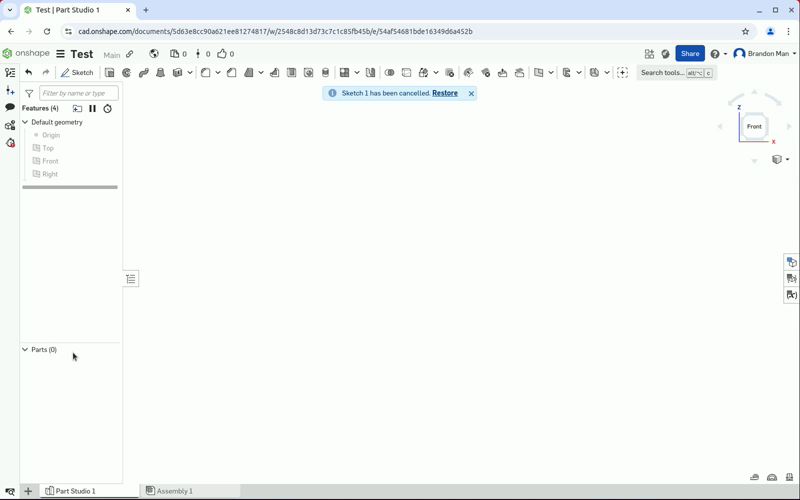
key_down(shift)
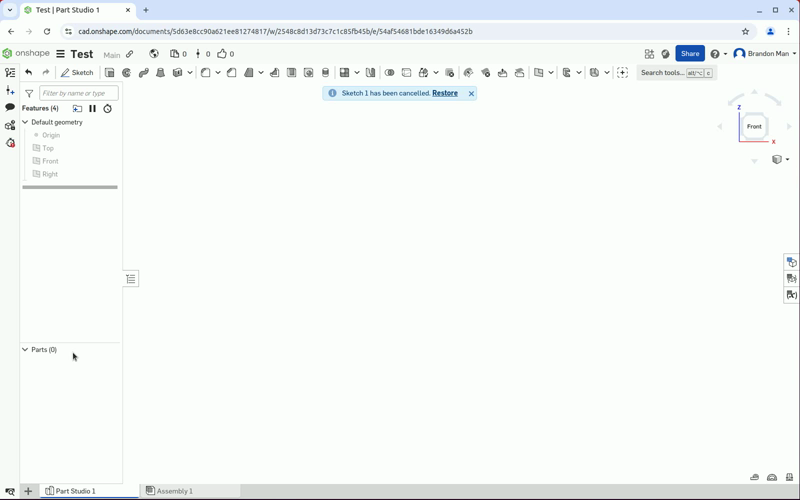
key(left)
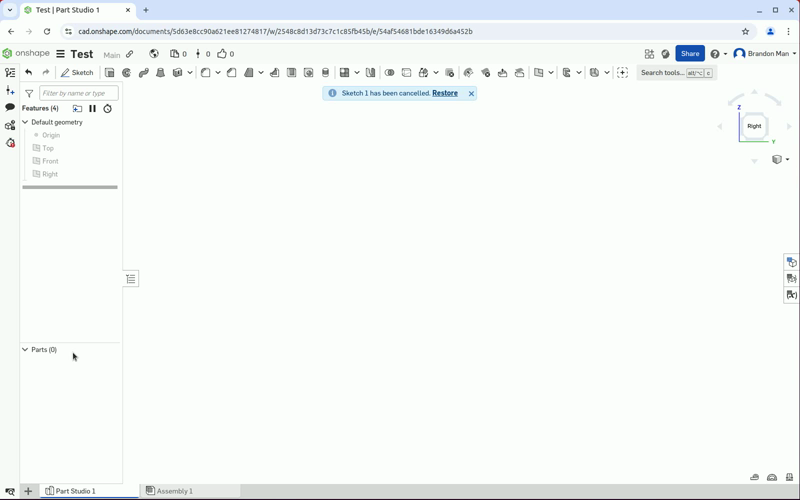
key_up(shift)
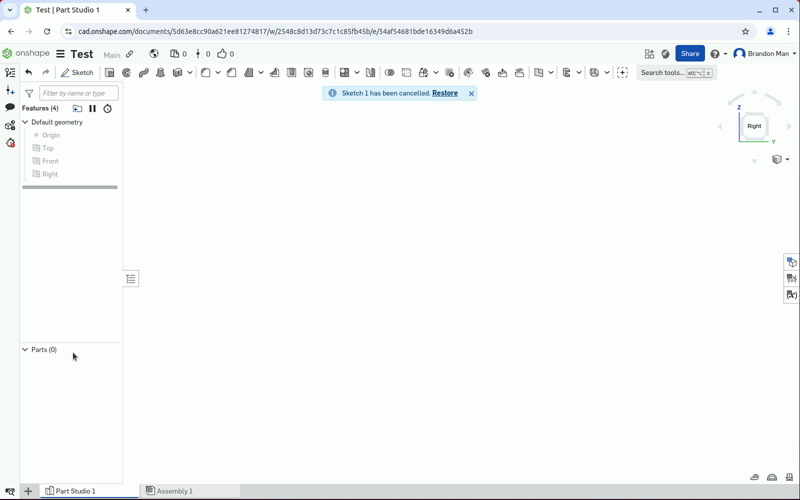
mouse_move(73, 352)
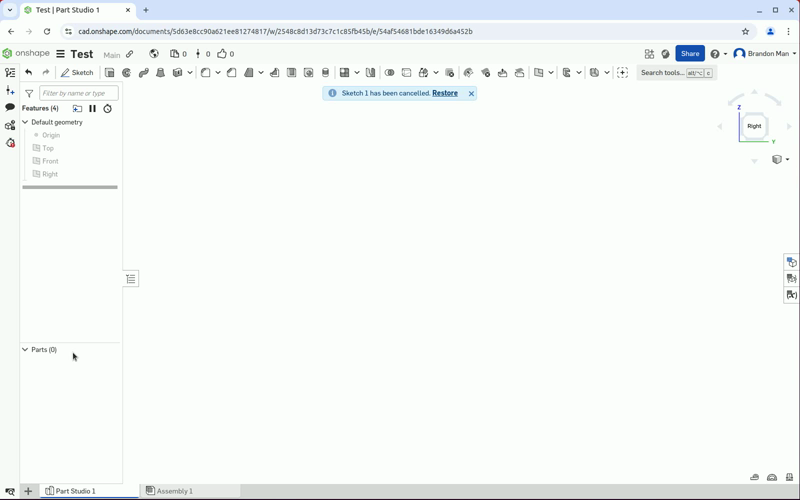
key(shift+y)
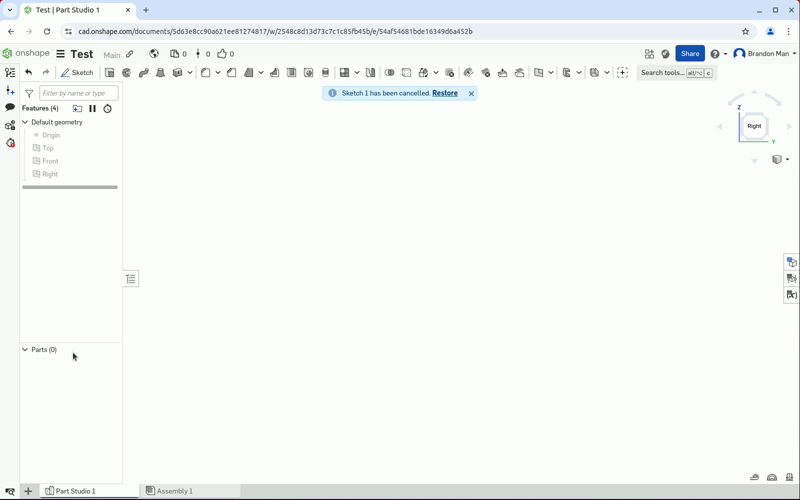
key(shift+s)
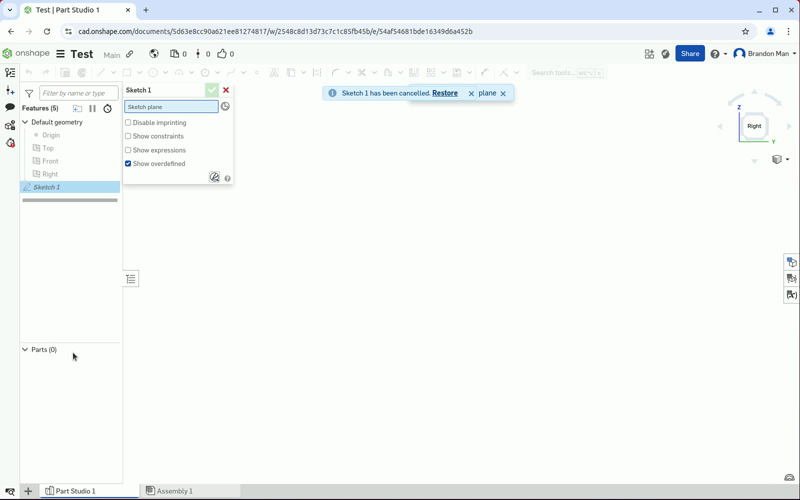
mouse_move(73, 176)
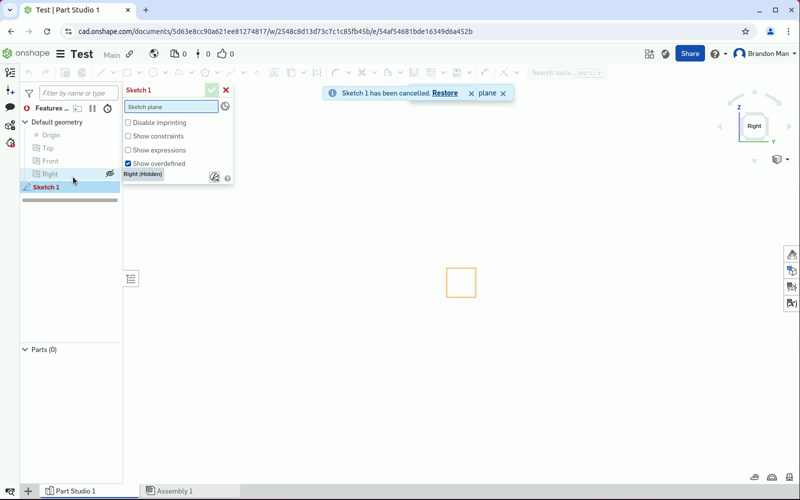
click(73, 176)
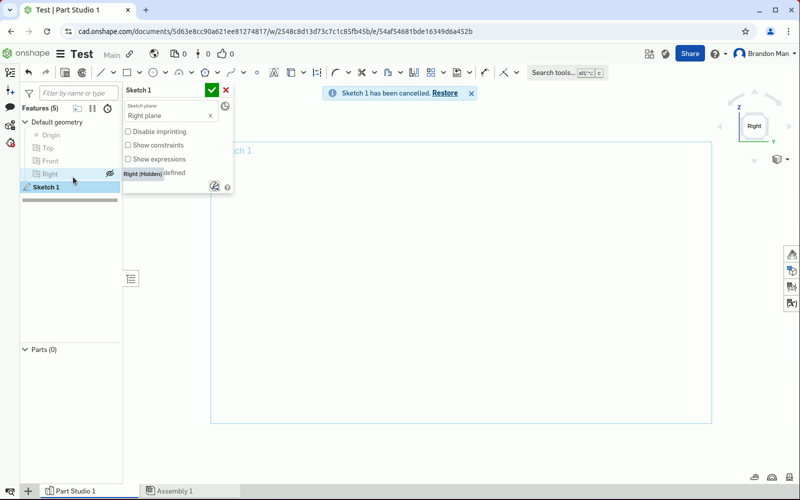
mouse_move(73, 352)
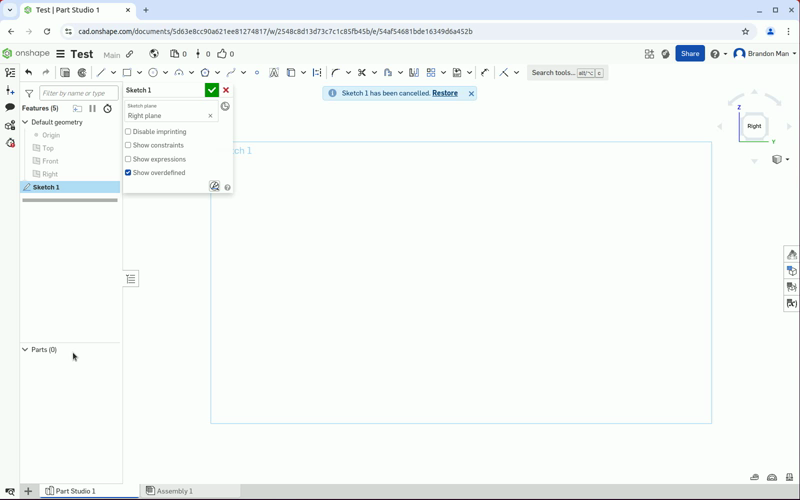
key(y)
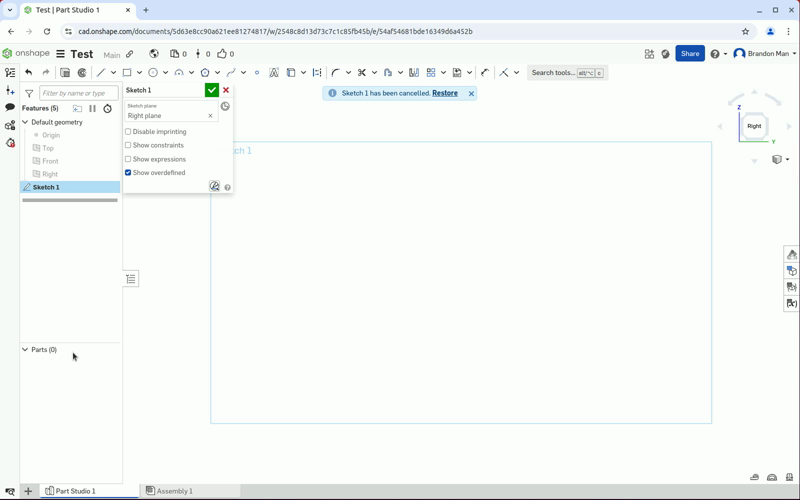
key(l)
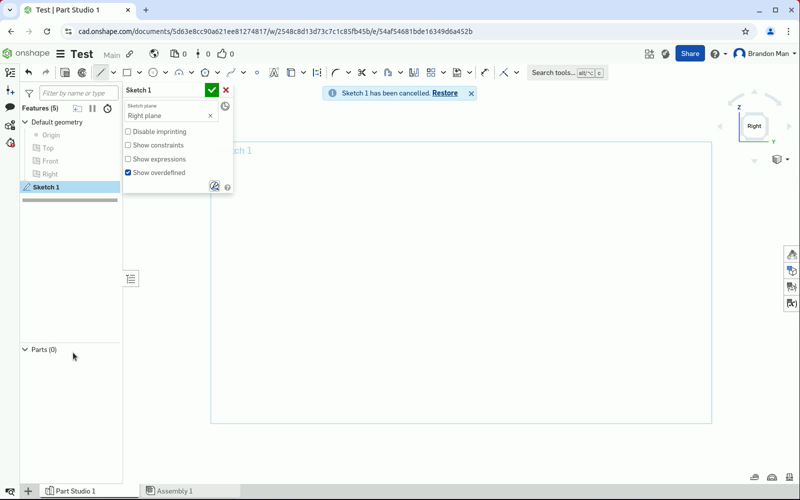
key_down(shift)
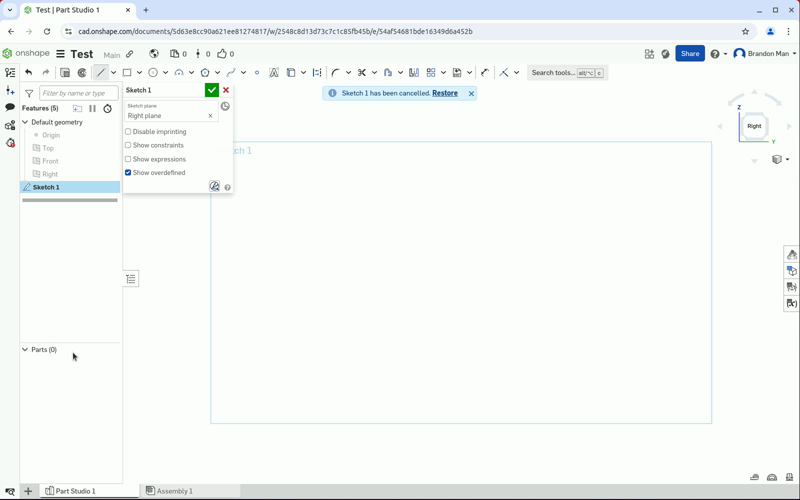
mouse_move(385, 282)
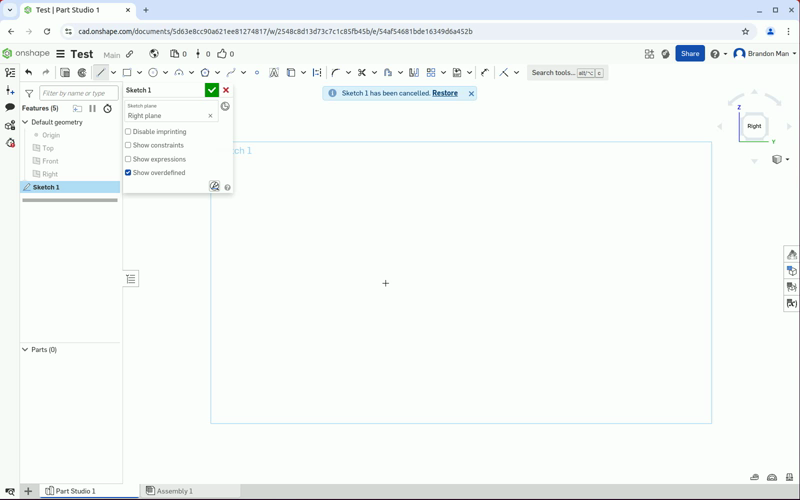
click(385, 282)
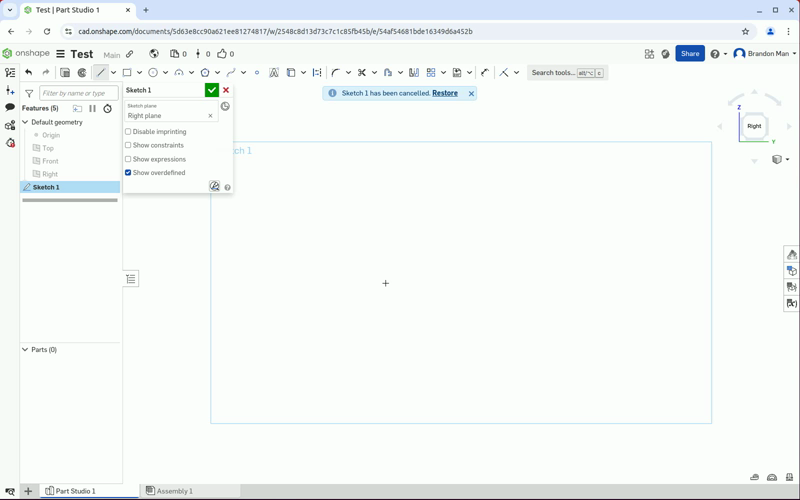
key_up(shift)
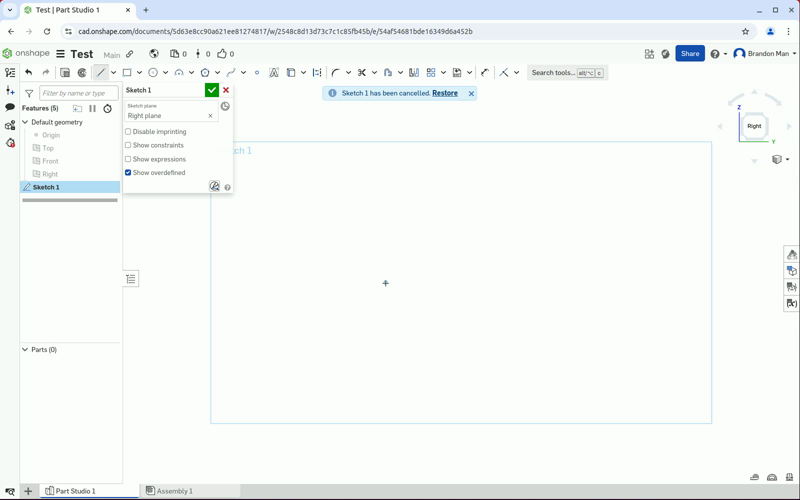
key_down(shift)
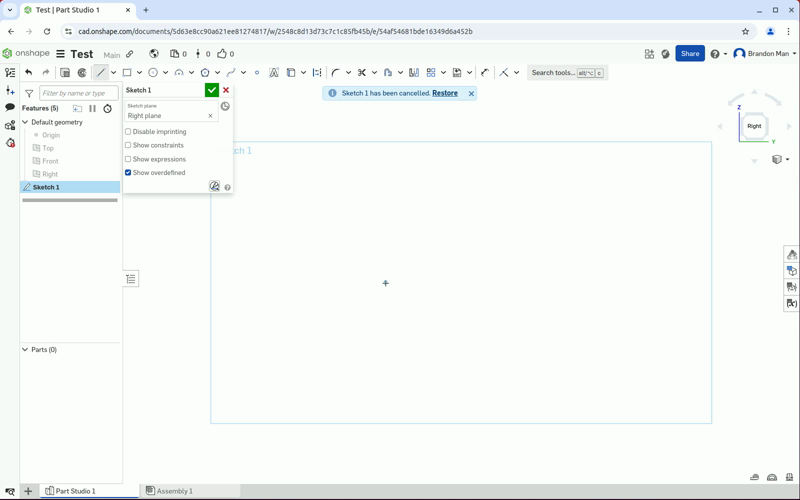
mouse_move(461, 282)
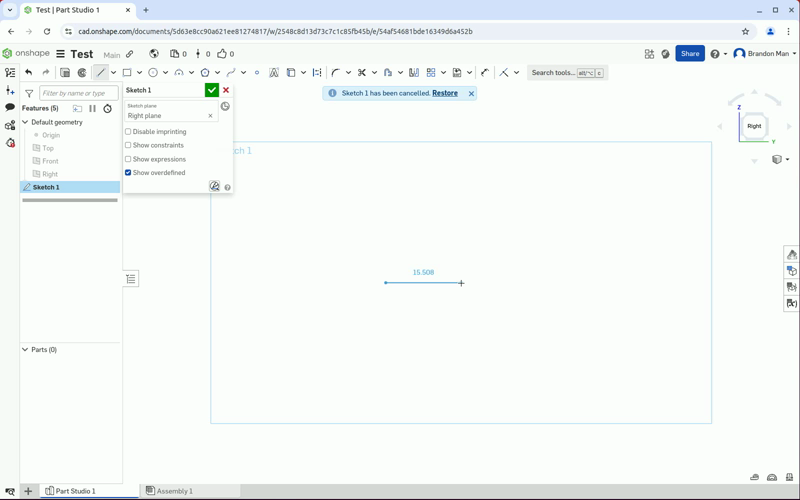
click(461, 282)
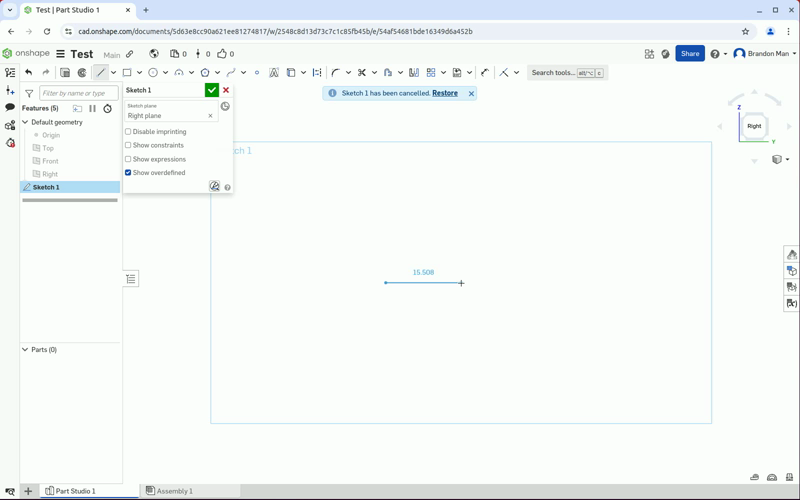
key_up(shift)
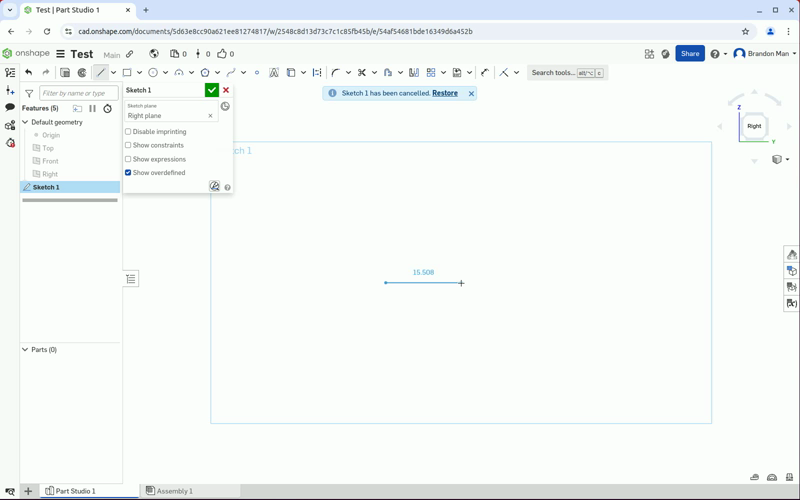
key_down(shift)
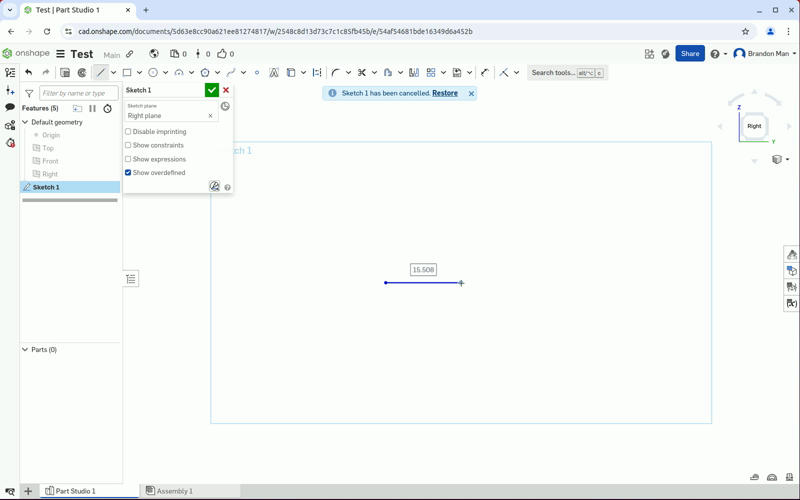
mouse_move(461, 207)
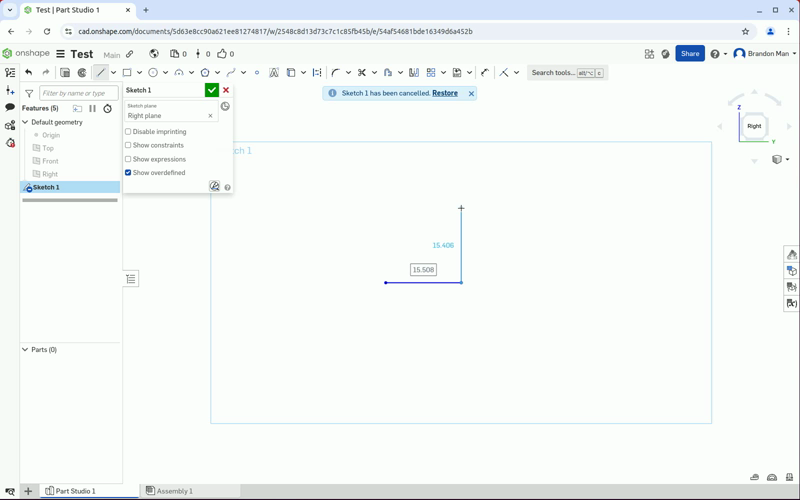
click(461, 207)
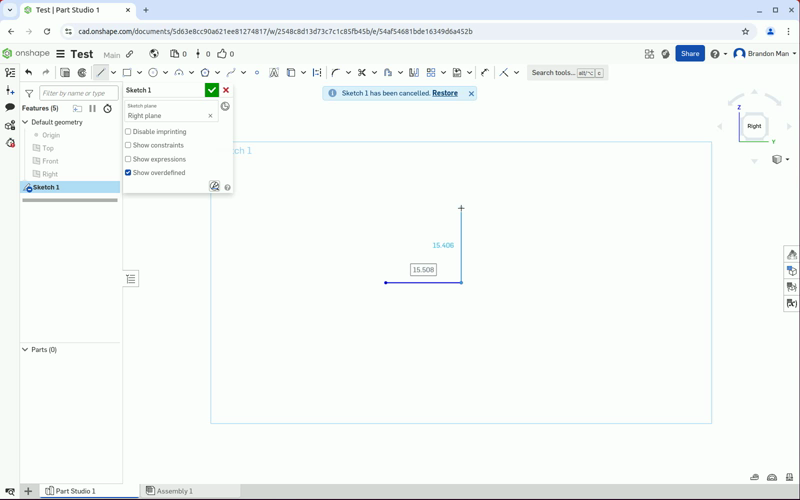
key_up(shift)
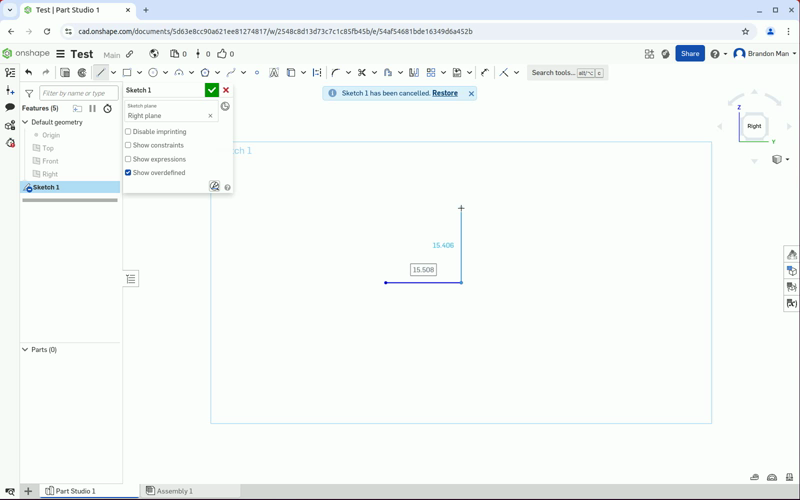
key_down(shift)
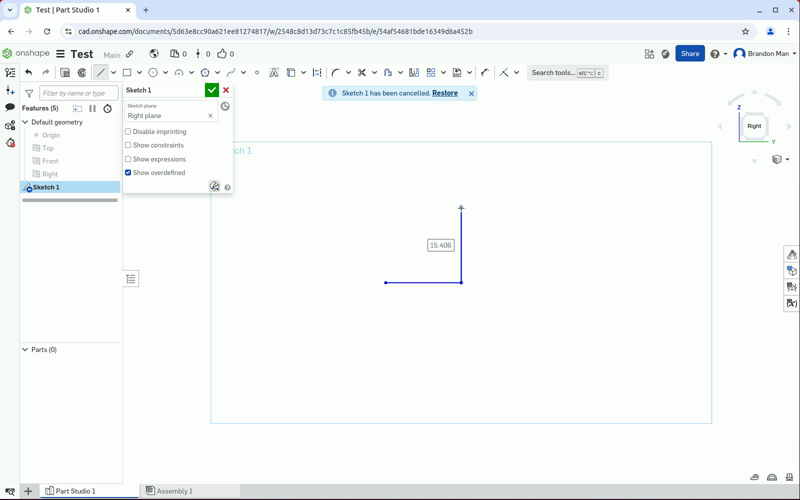
mouse_move(385, 207)
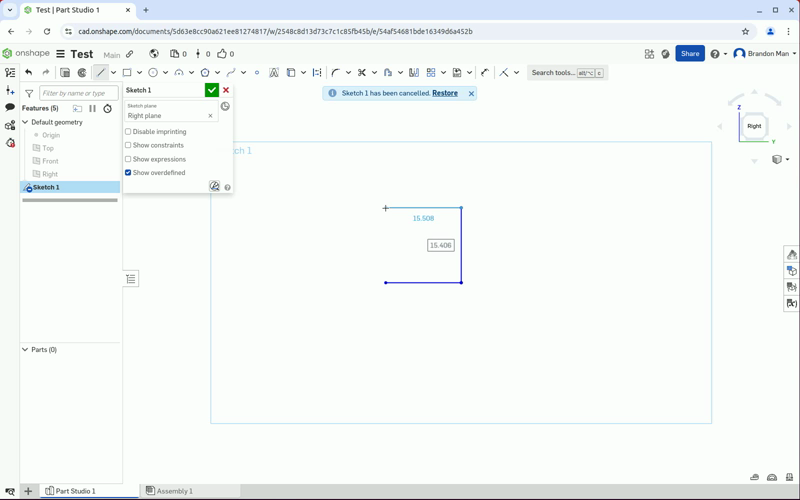
click(385, 207)
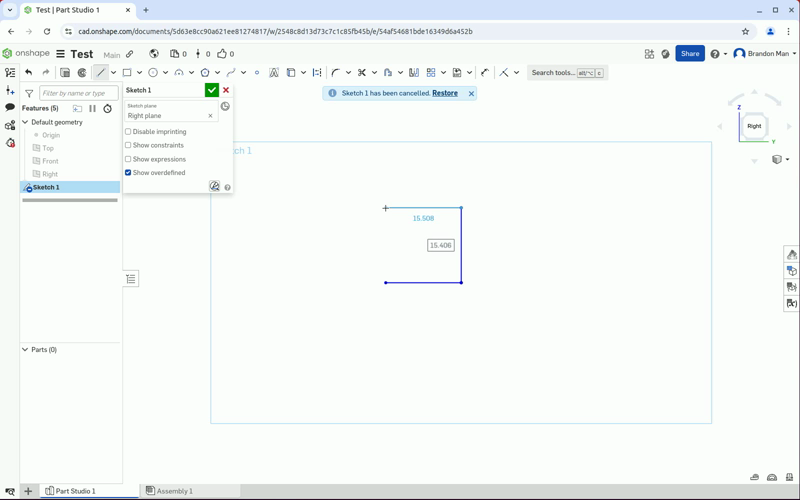
key_up(shift)
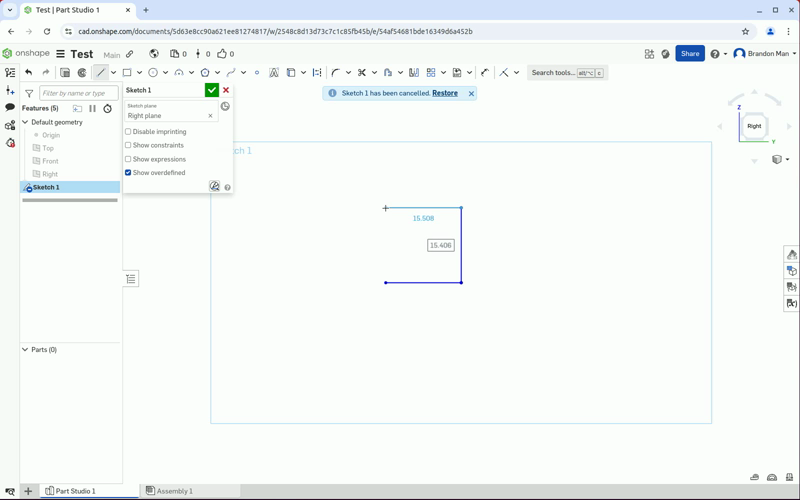
key_down(shift)
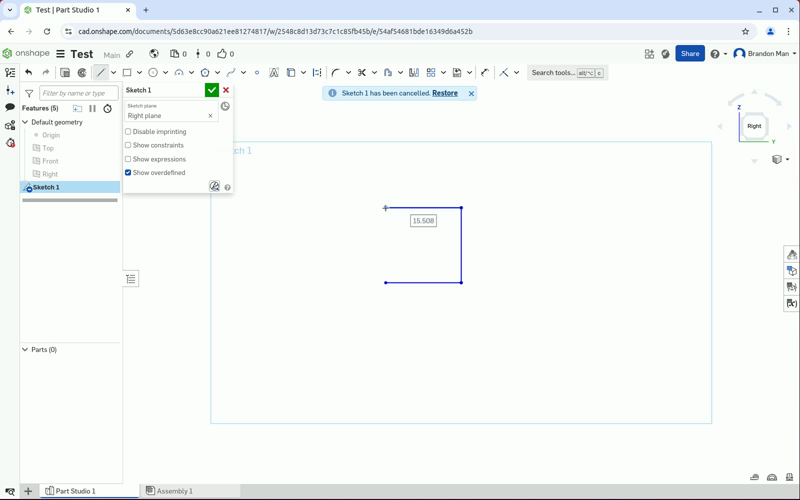
mouse_move(385, 282)
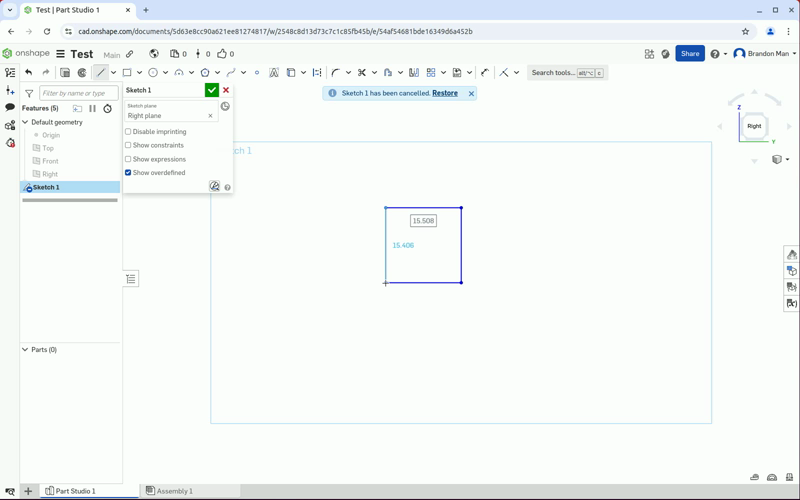
key_up(shift)
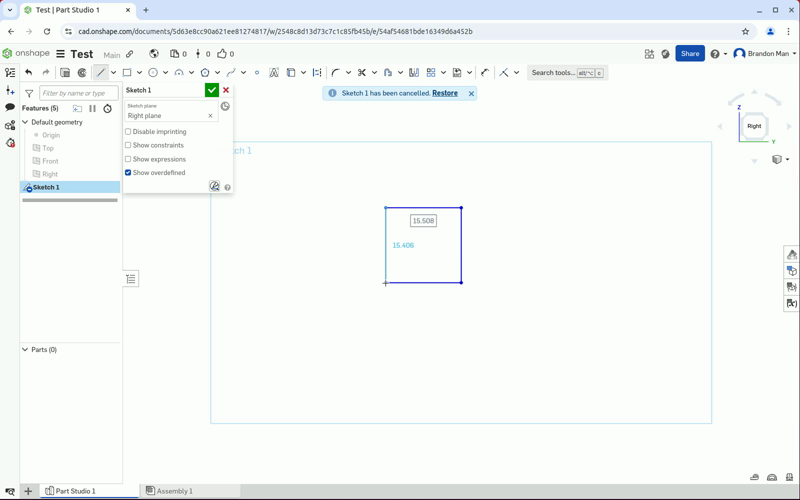
click(385, 282)
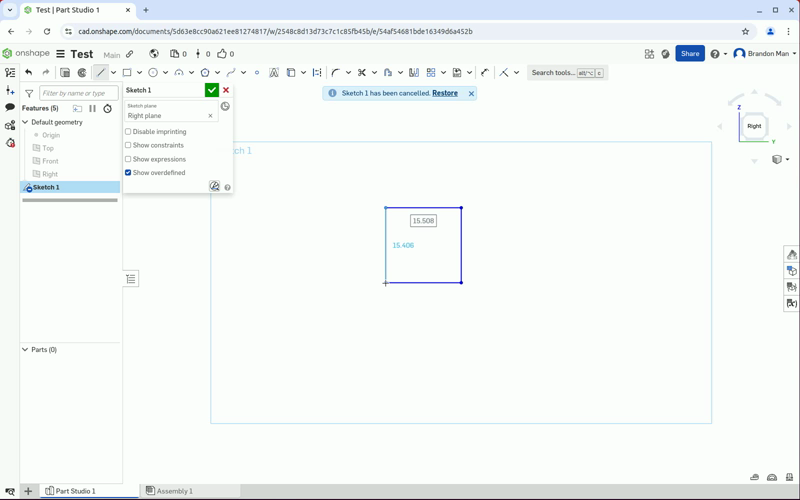
key(esc)
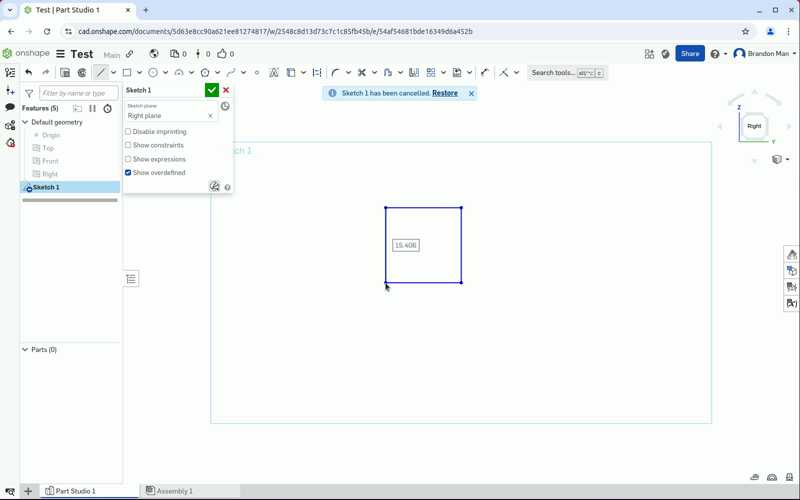
mouse_move(433, 269)
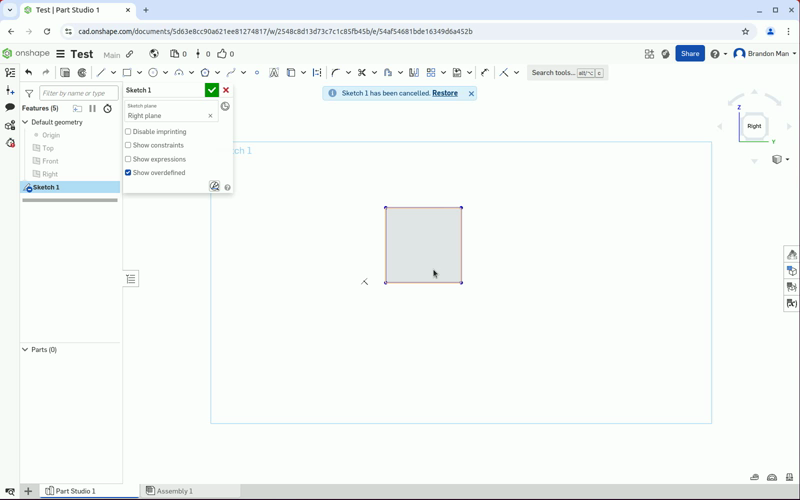
click(433, 269)
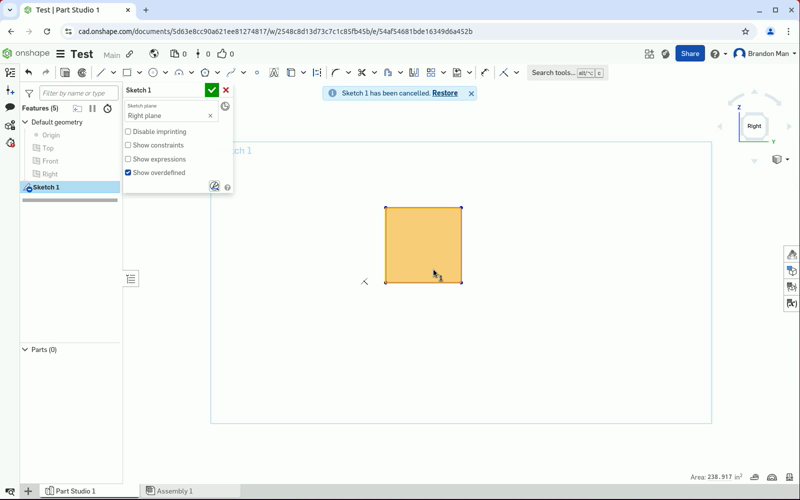
mouse_move(73, 352)
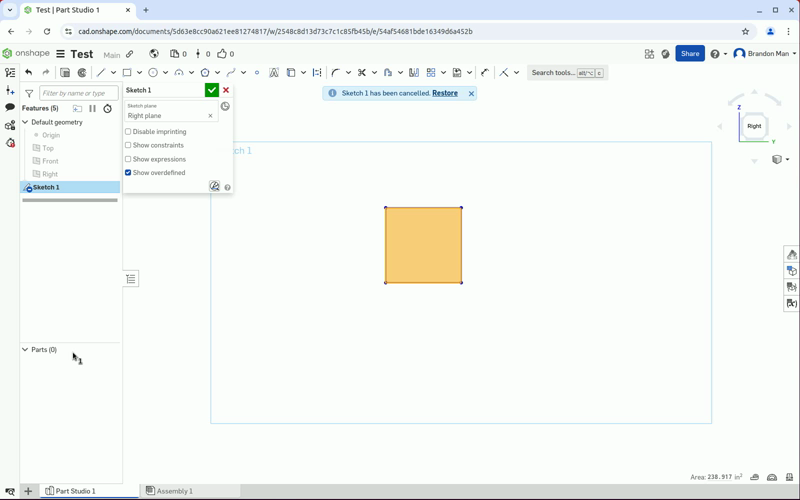
key(shift+y)
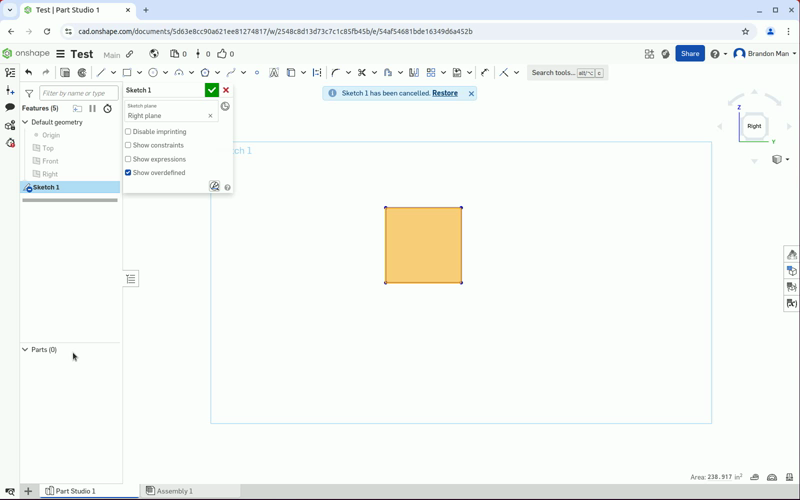
key(shift+e)
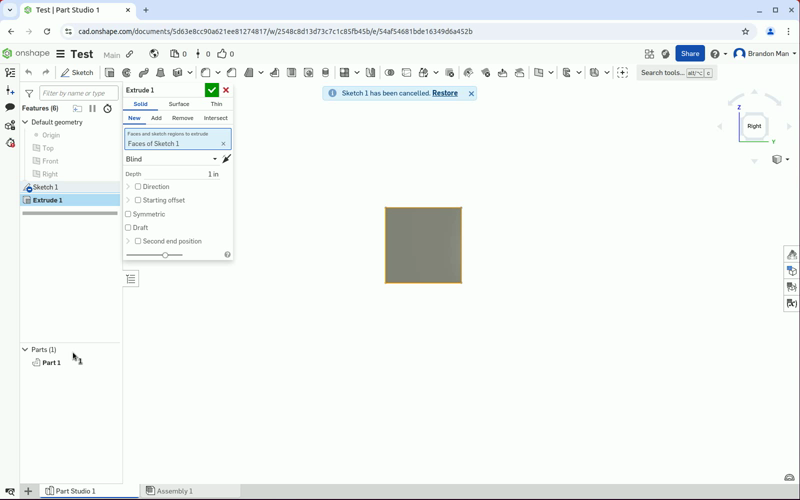
mouse_move(143, 106)
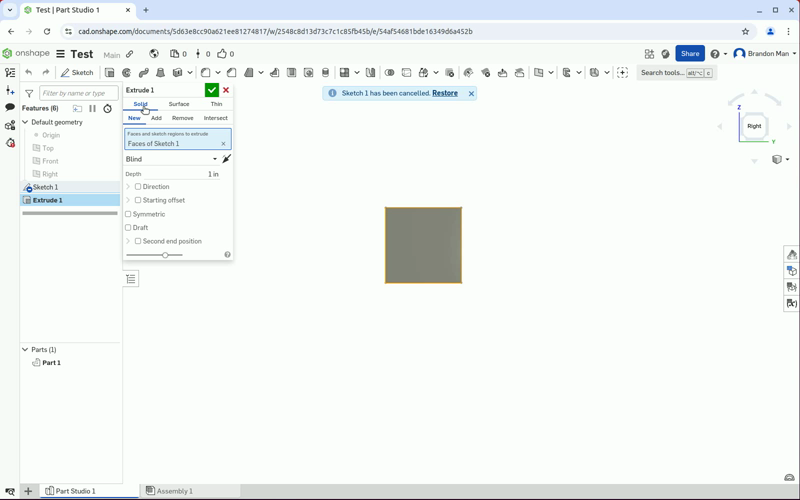
click(143, 106)
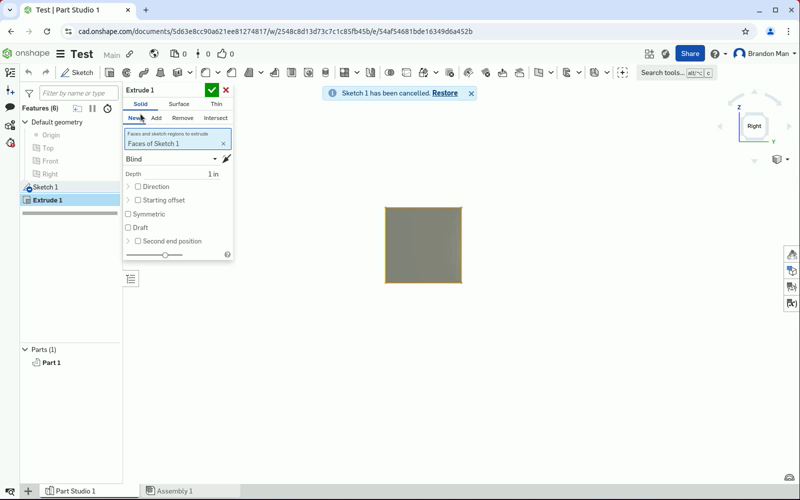
mouse_move(137, 120)
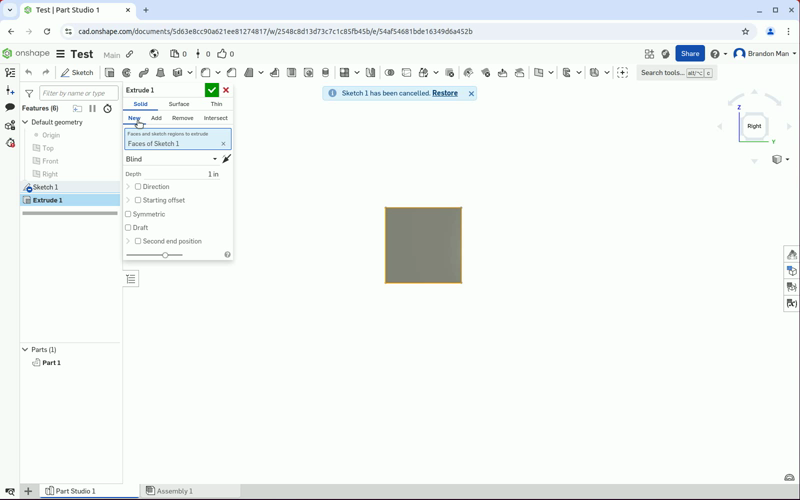
click(137, 120)
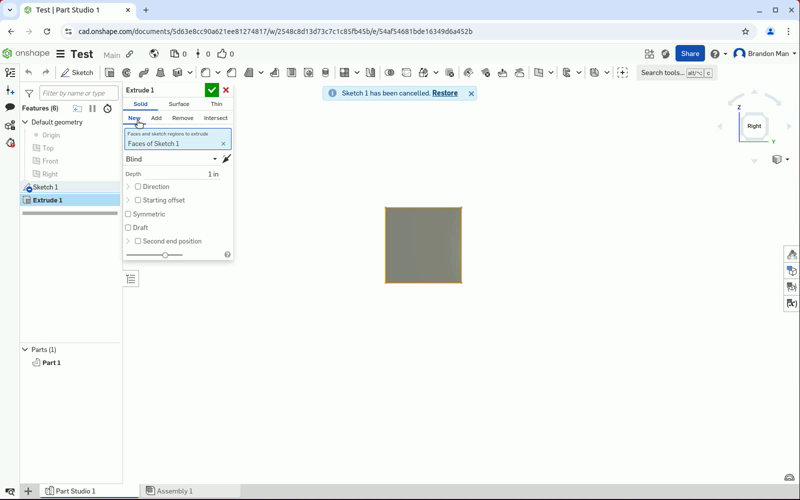
key(tab, 4)
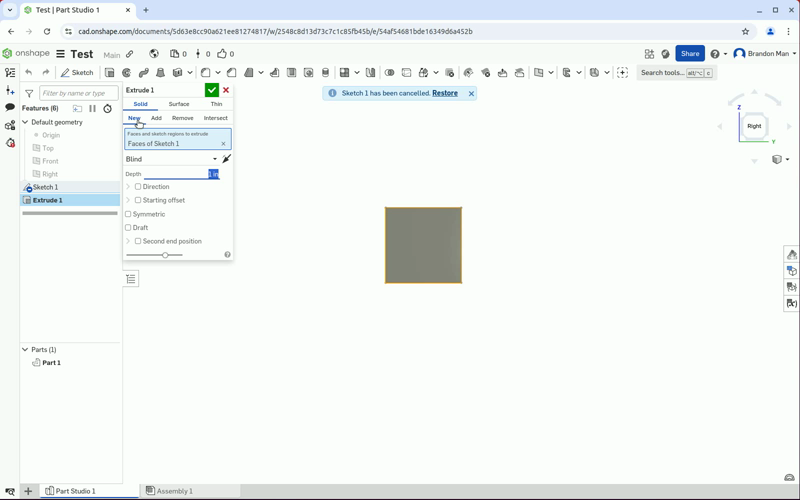
text(23.108)
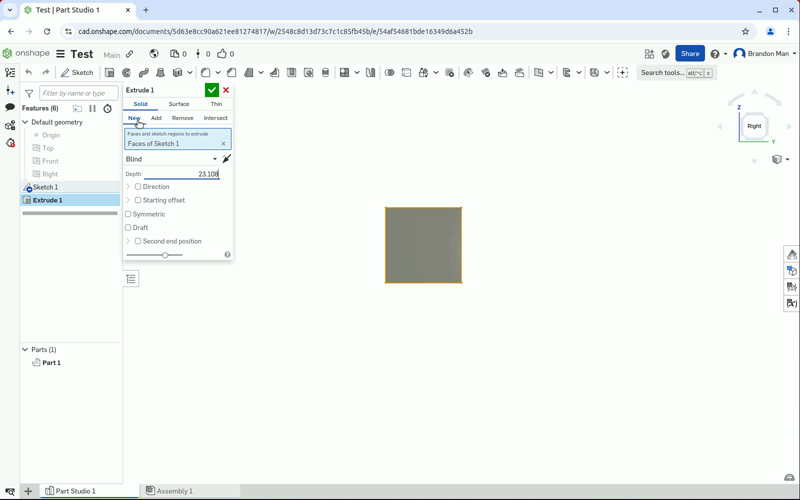
key(enter)
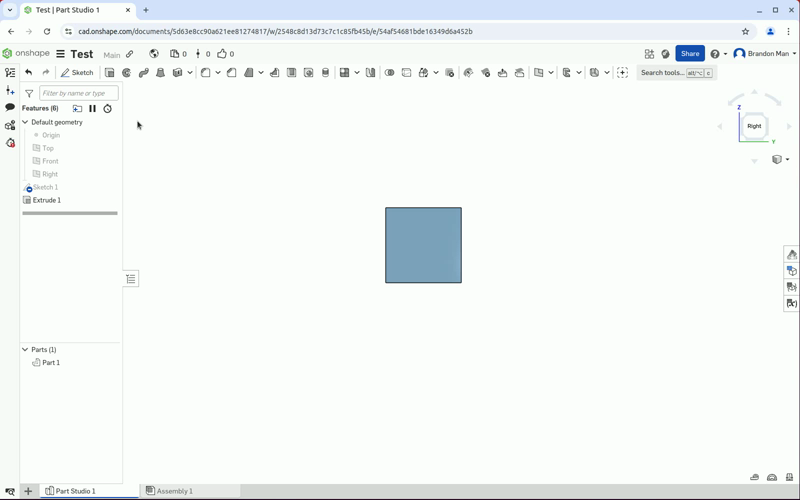
key(shift+h)
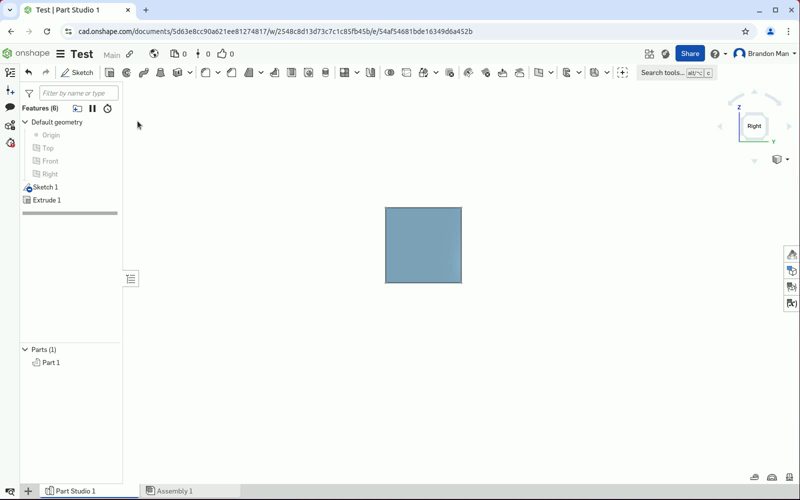
key(shift+h)
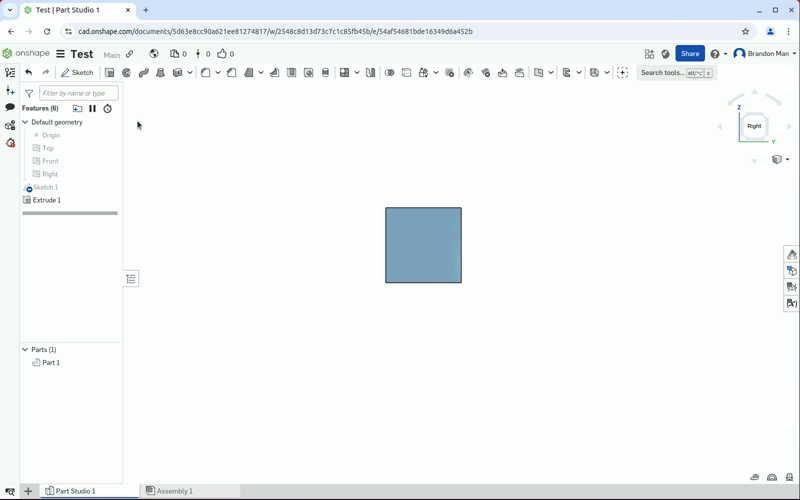
mouse_move(73, 189)
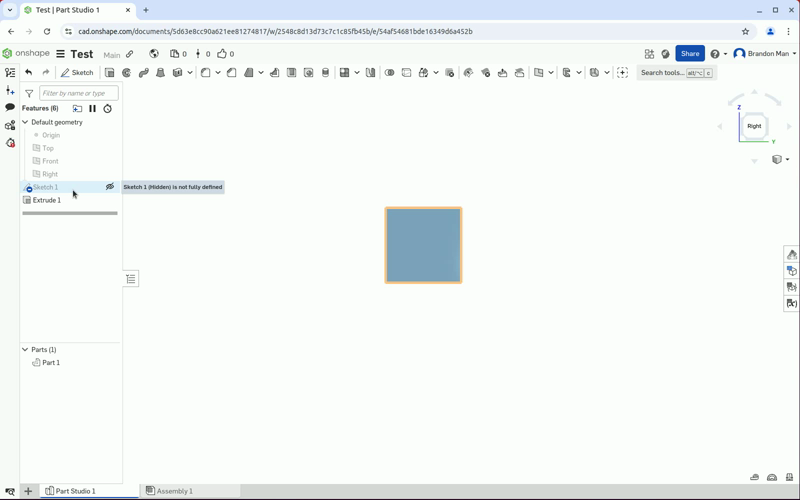
click(73, 189)
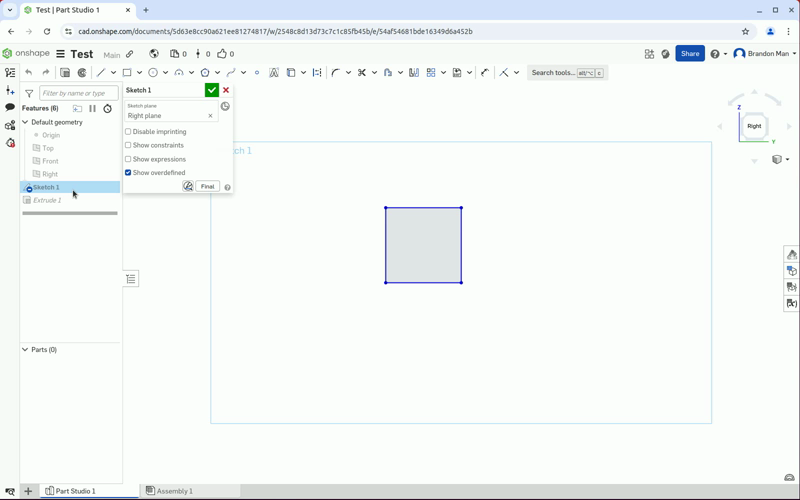
mouse_move(229, 92)
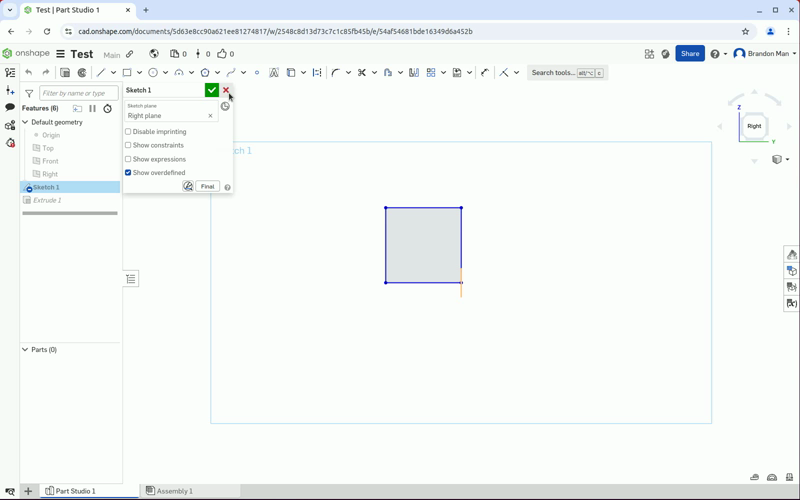
click(229, 92)
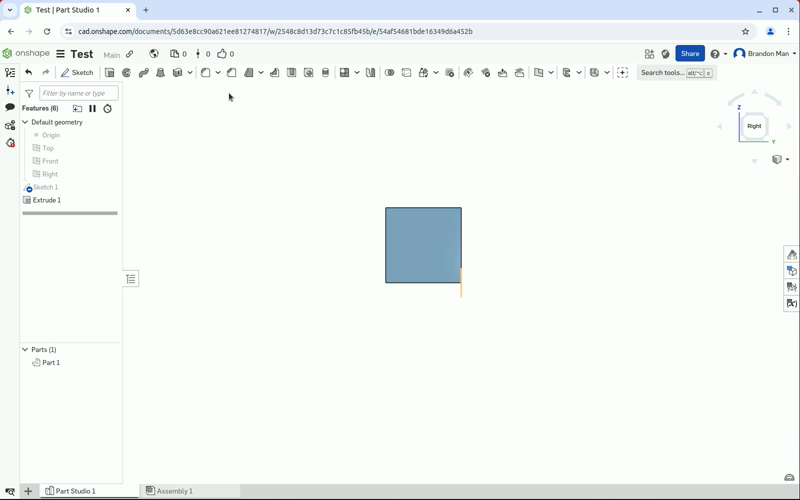
mouse_move(73, 352)
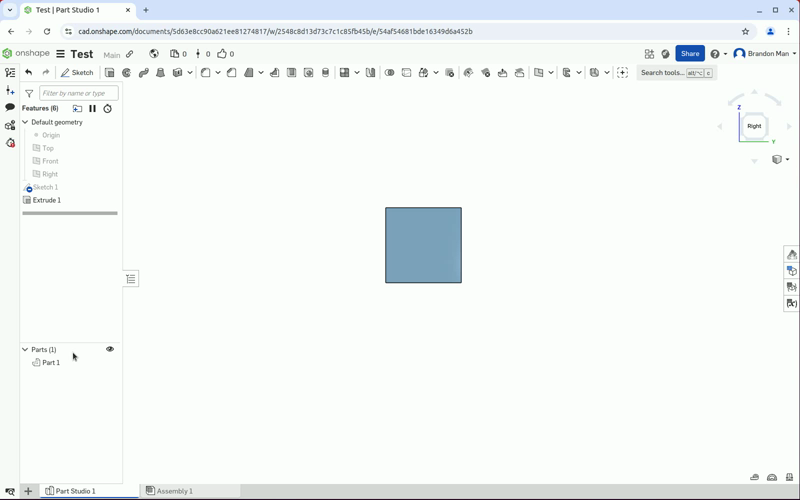
key(y)
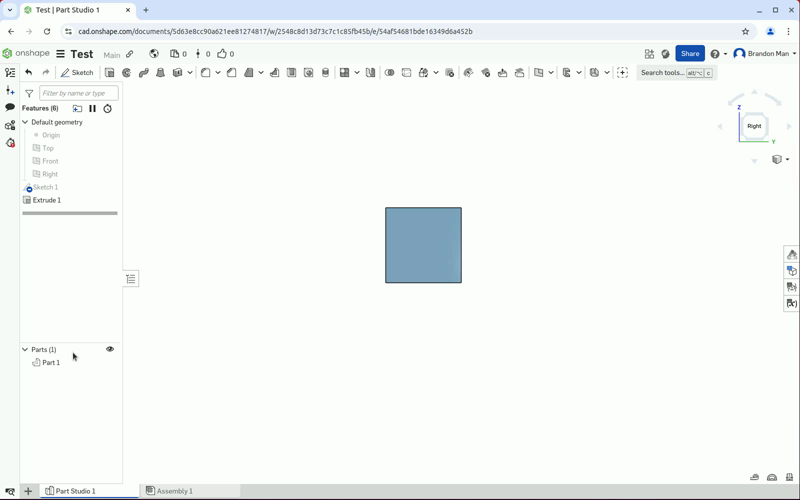
key(shift+p)
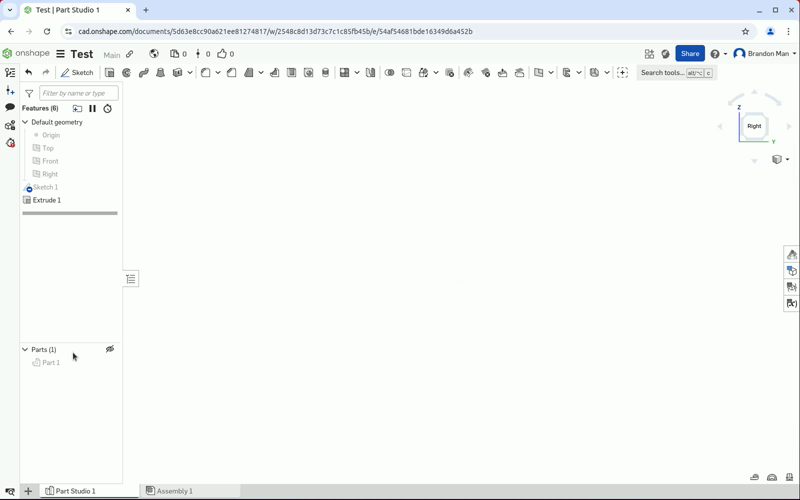
key(space)
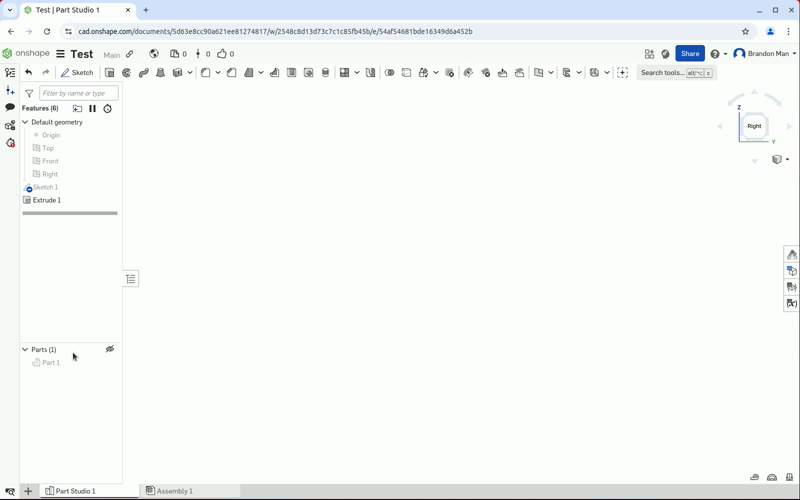
key_down(shift)
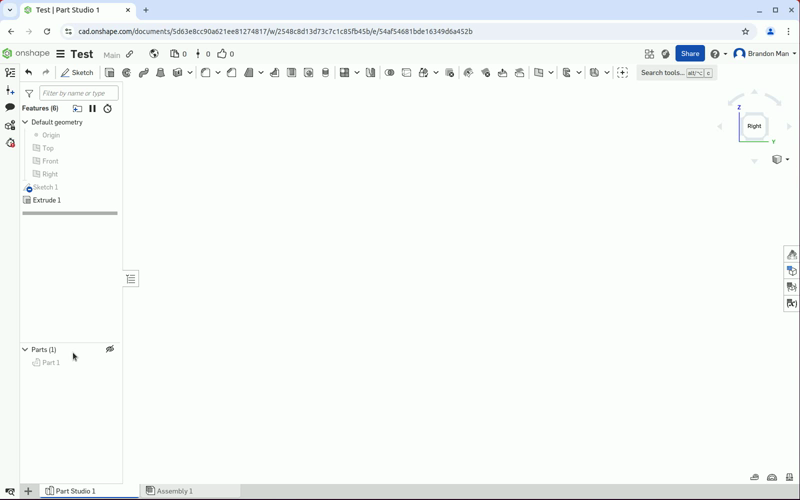
key(right)
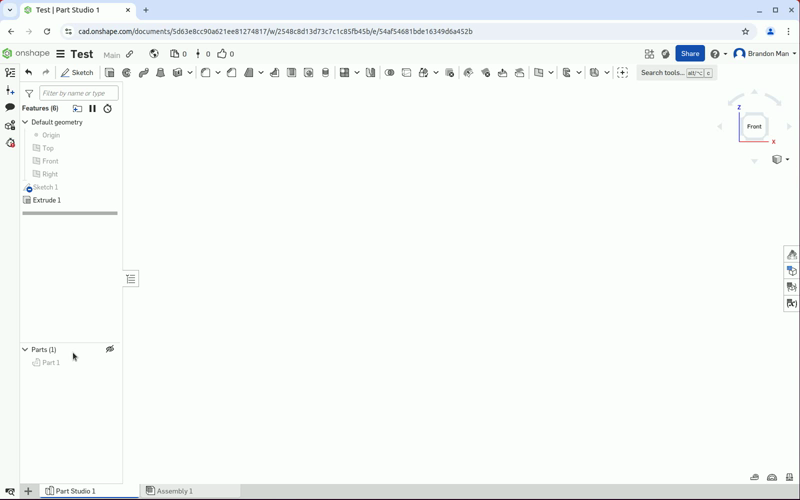
key_up(shift)
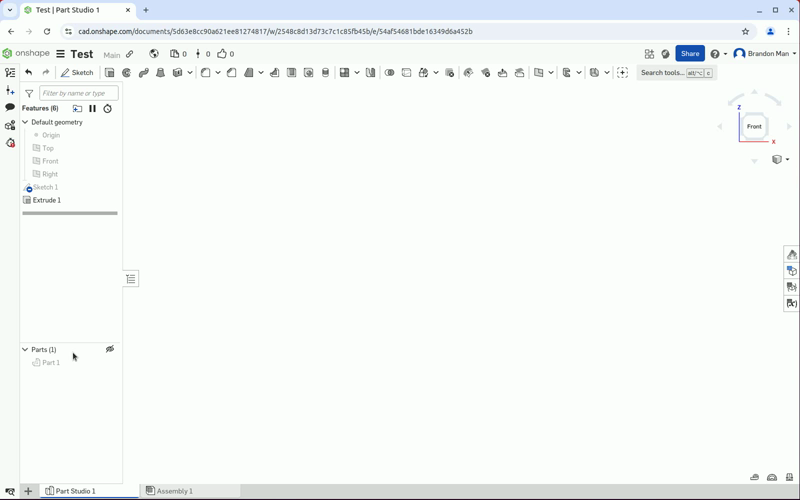
key(space)
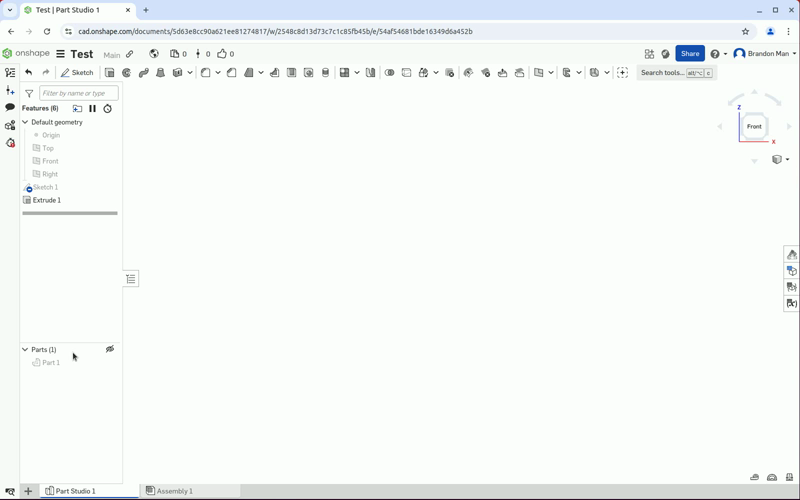
key_down(shift)
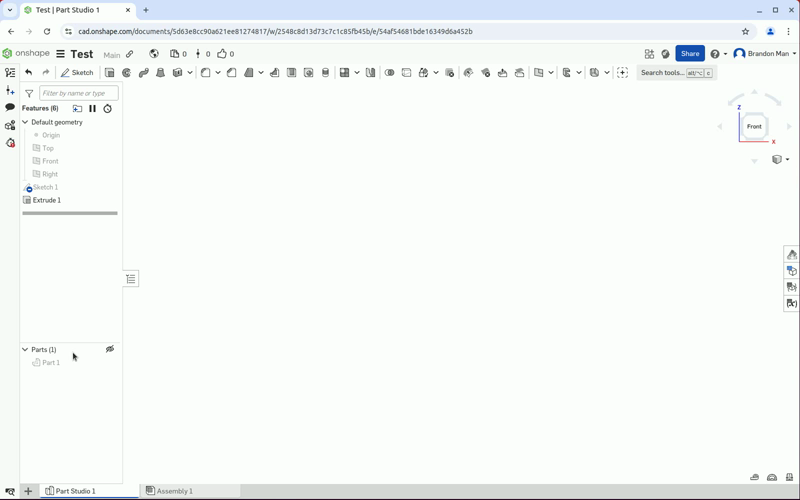
key(down)
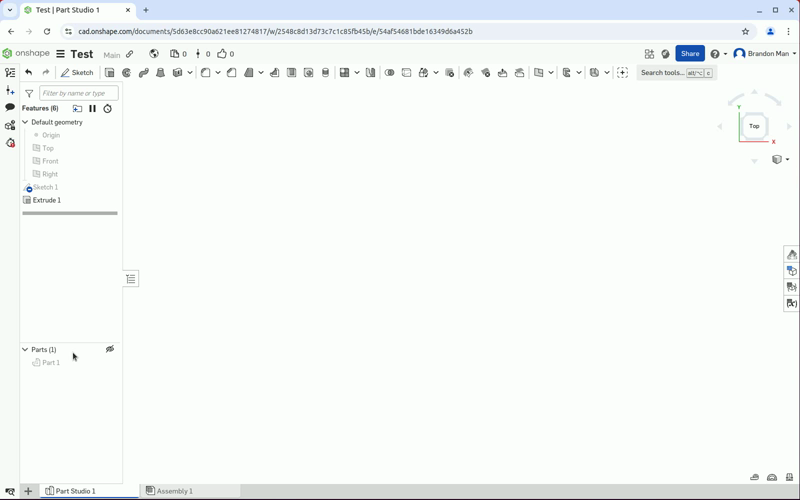
key_up(shift)
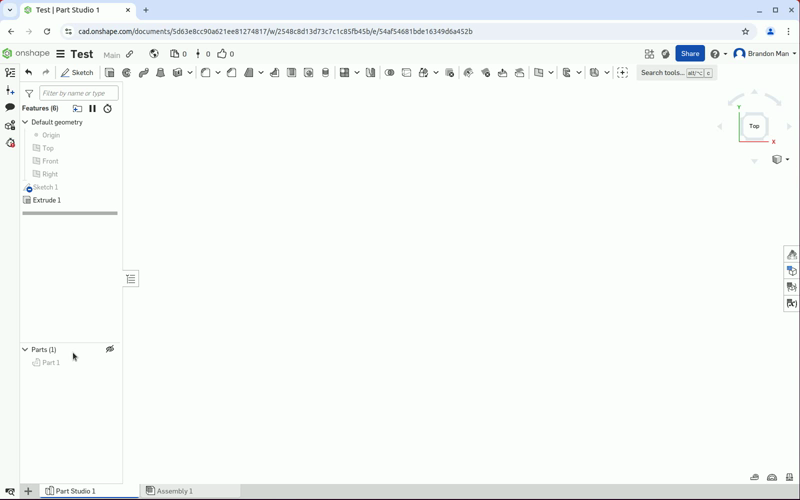
mouse_move(73, 352)
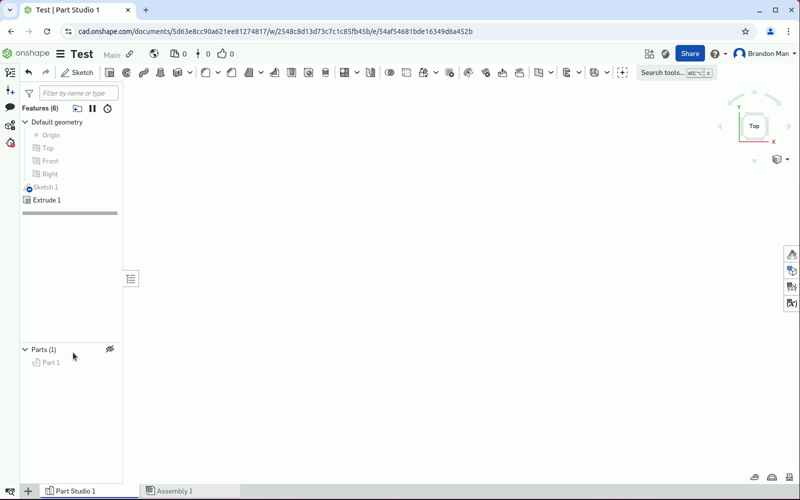
key(shift+y)
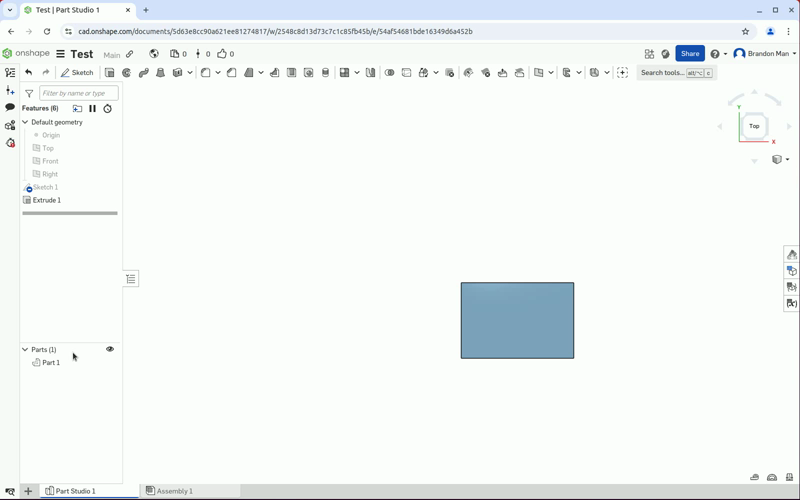
mouse_move(541, 75)
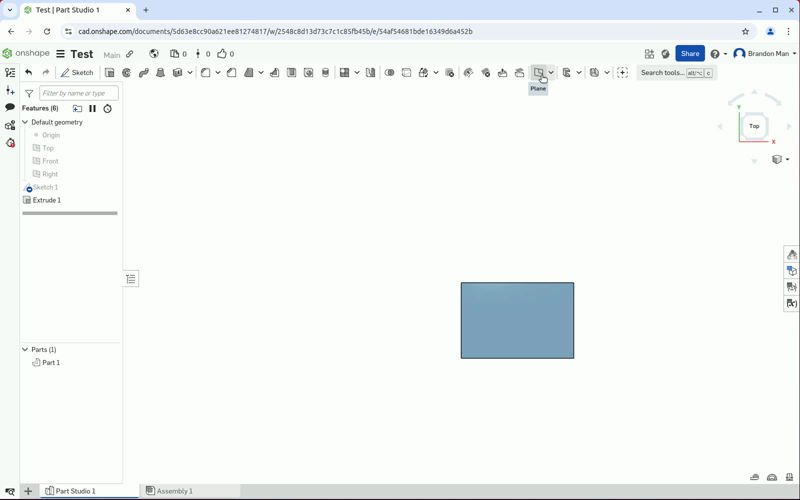
click(541, 75)
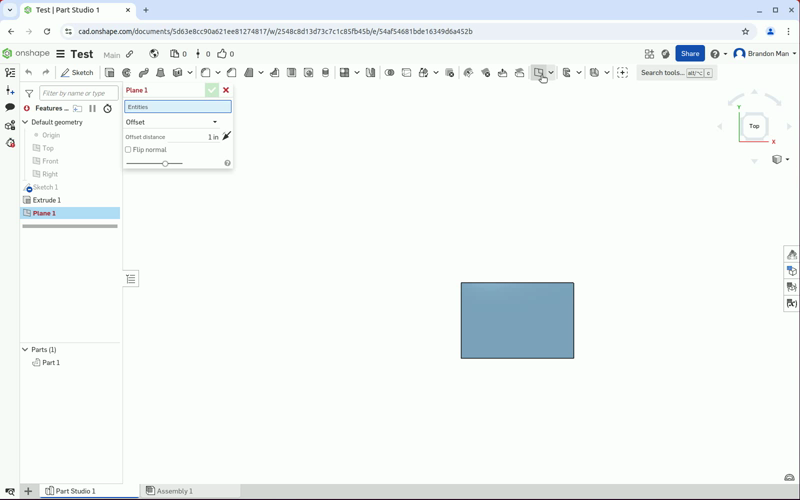
mouse_move(73, 150)
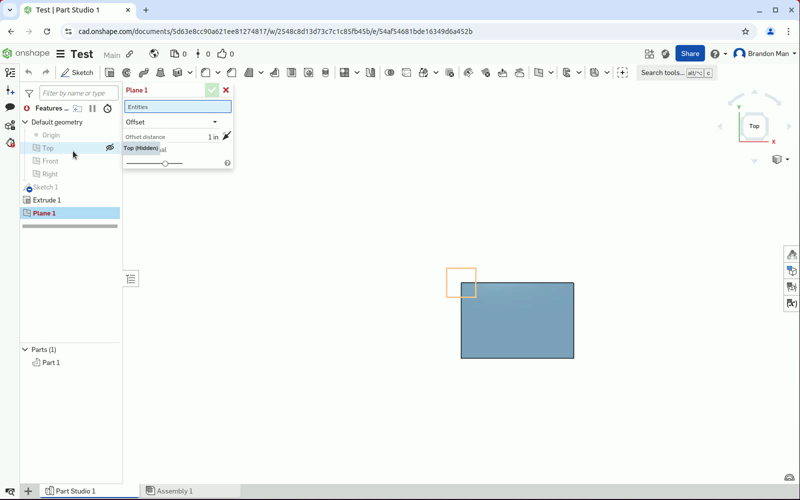
click(73, 150)
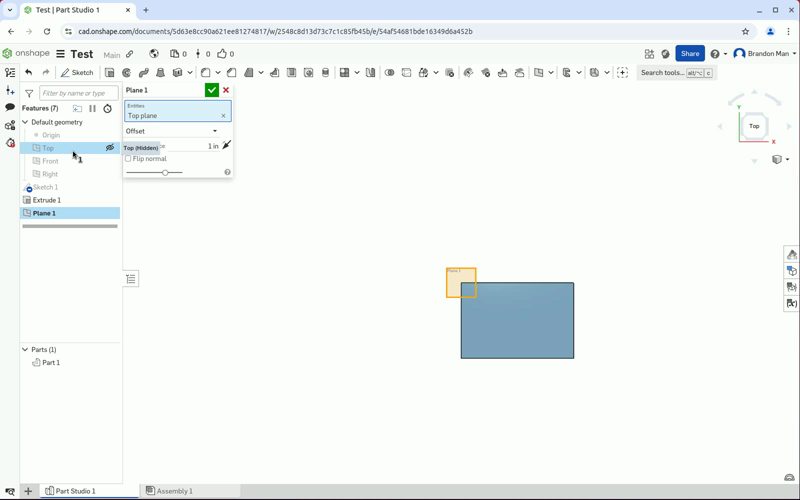
key(tab, 2)
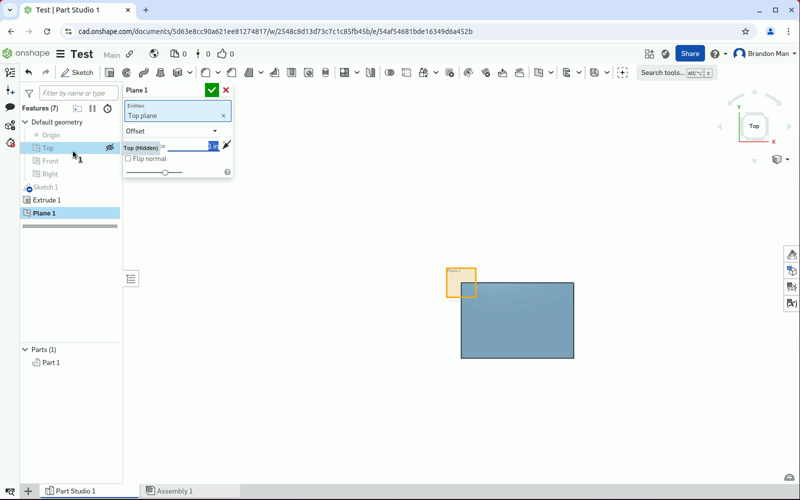
text(15.405)
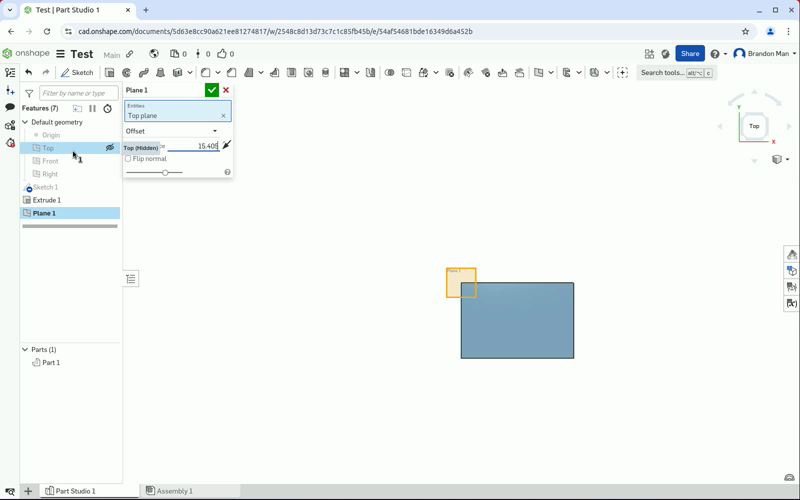
key(enter, 2)
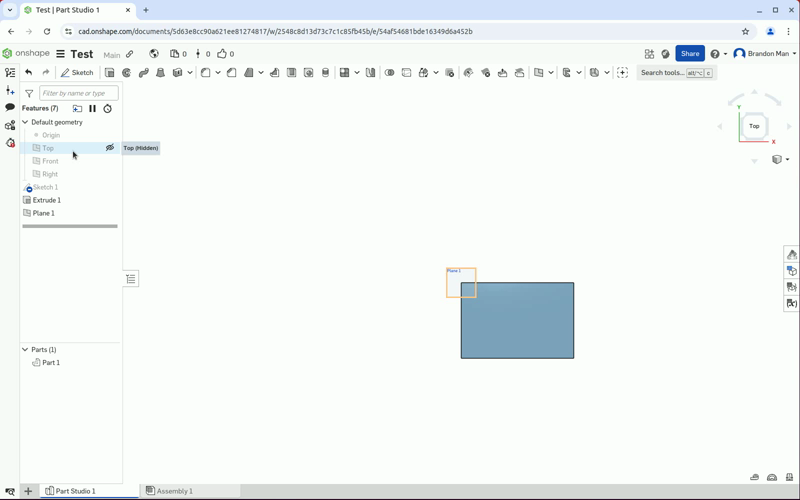
key(shift+s)
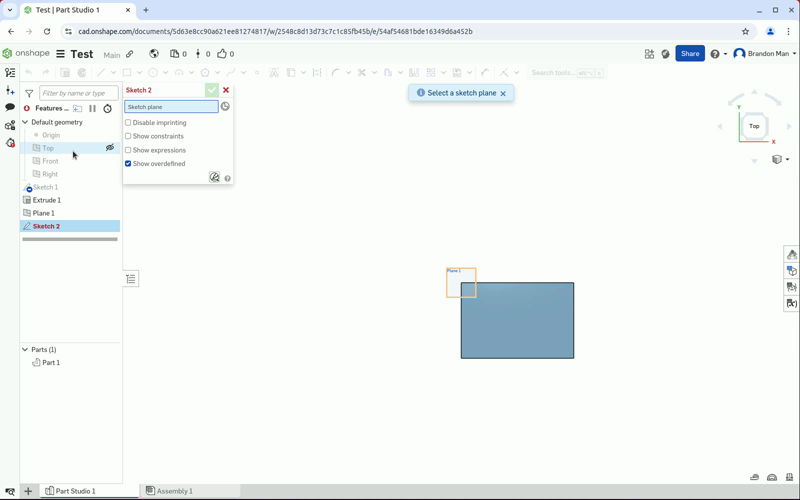
mouse_move(73, 215)
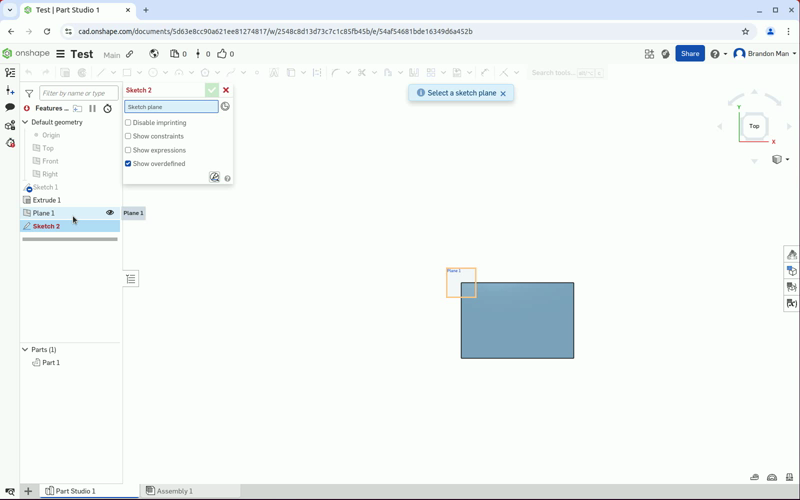
click(73, 215)
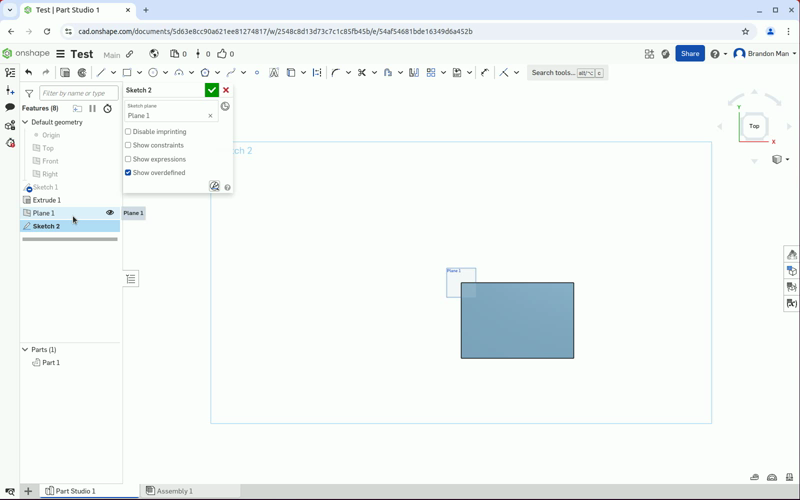
mouse_move(73, 352)
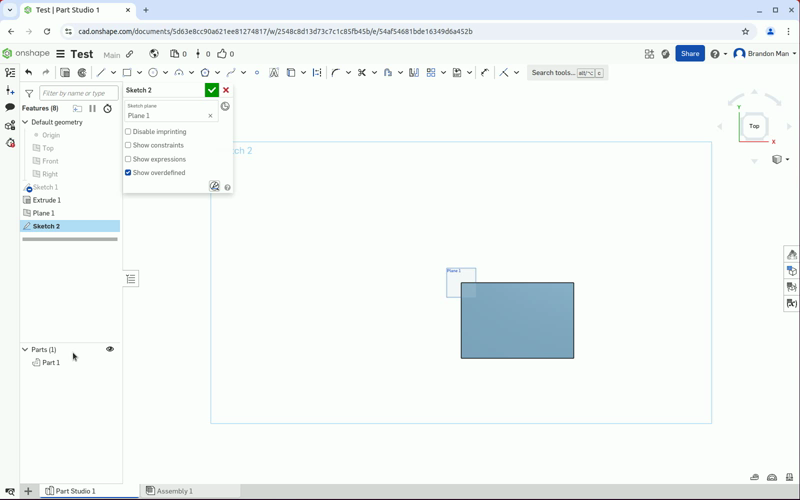
key(y)
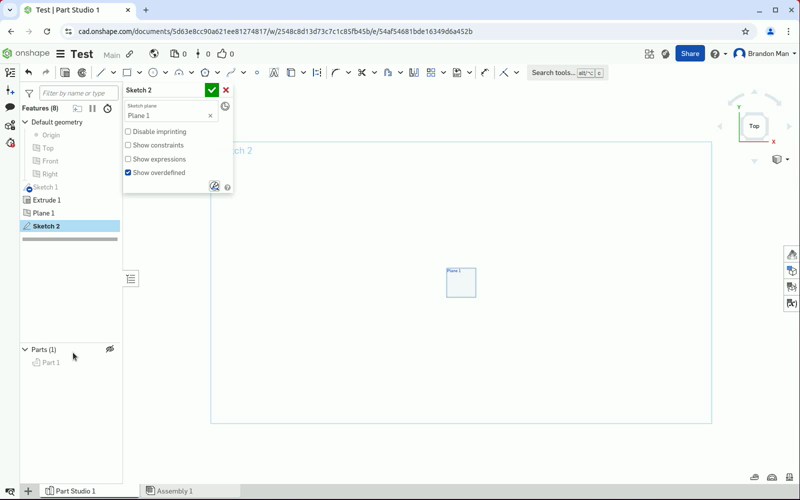
key(l)
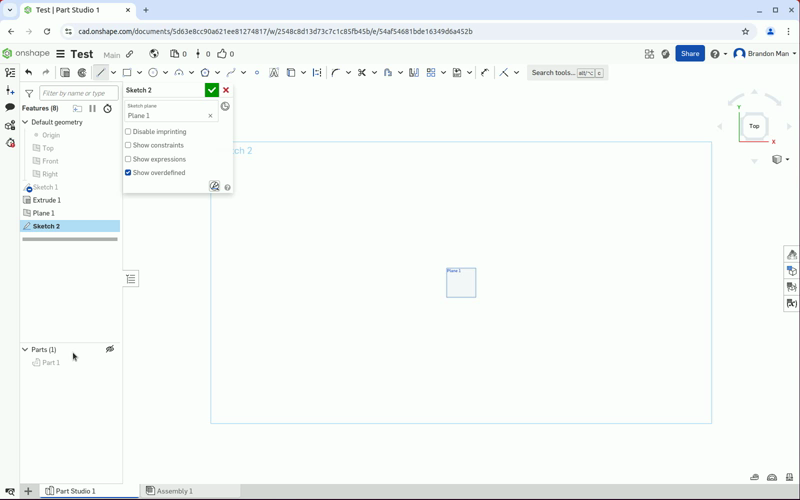
key_down(shift)
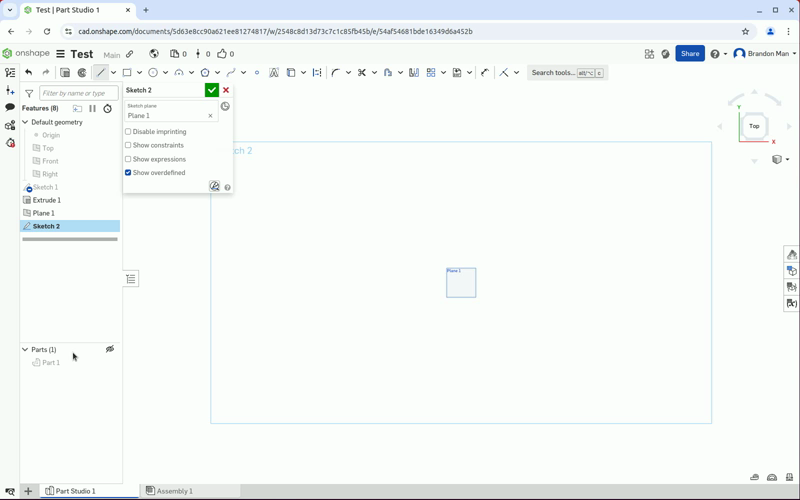
mouse_move(460, 282)
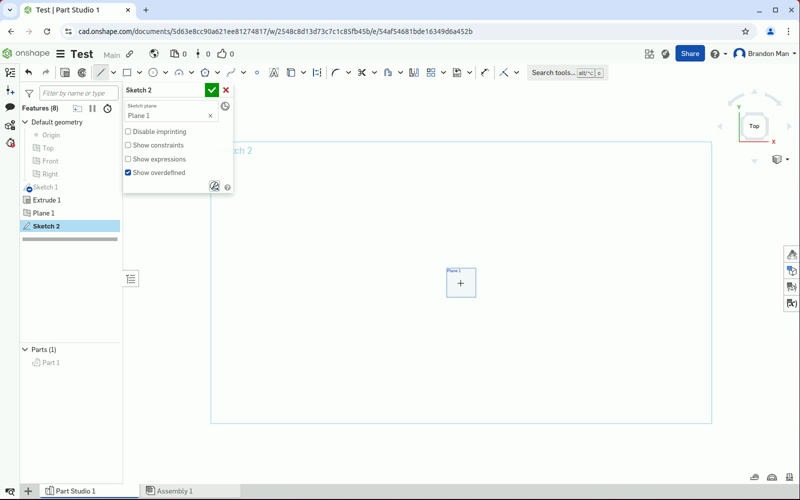
click(460, 282)
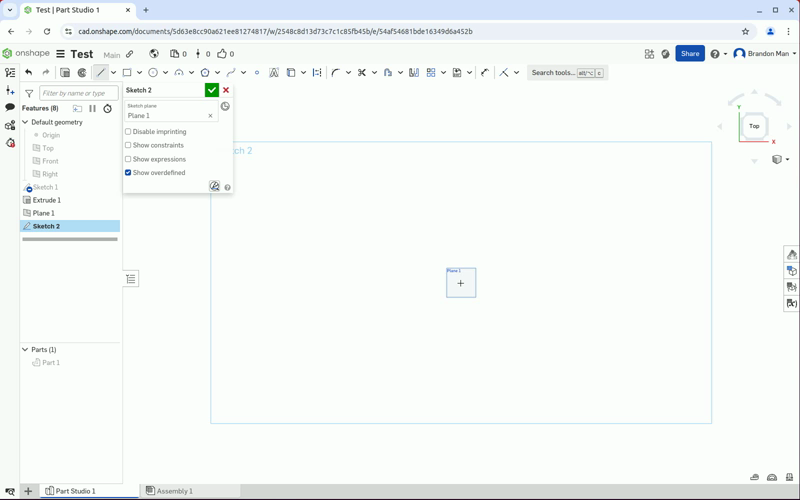
key_up(shift)
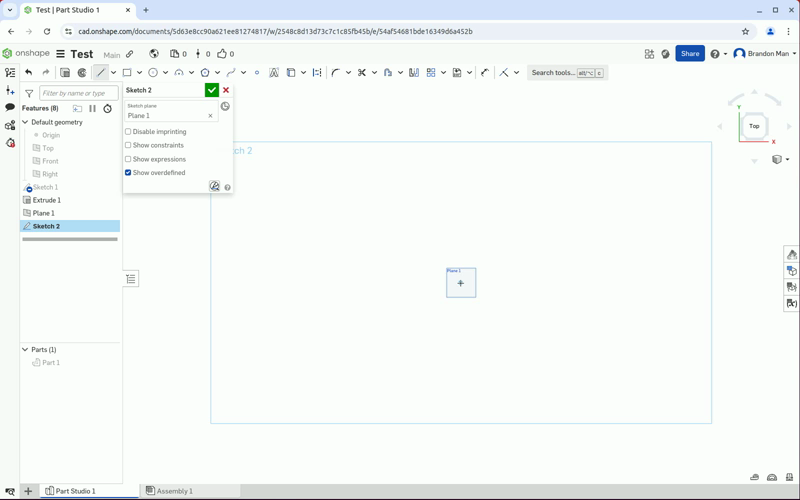
key_down(shift)
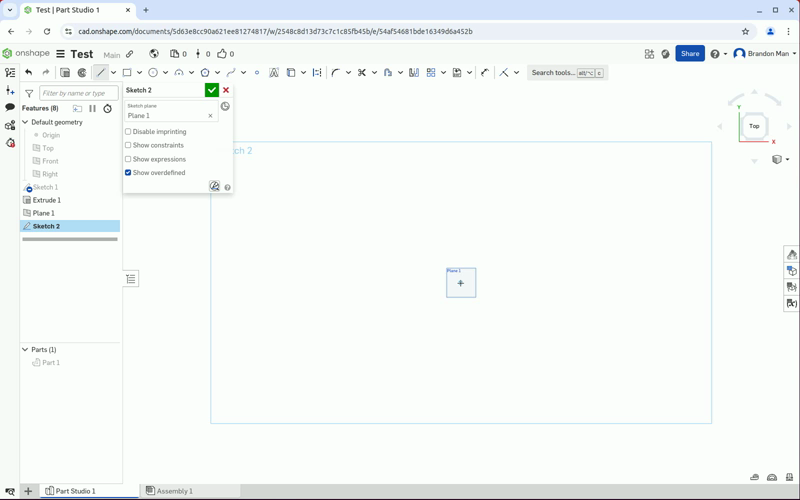
mouse_move(535, 357)
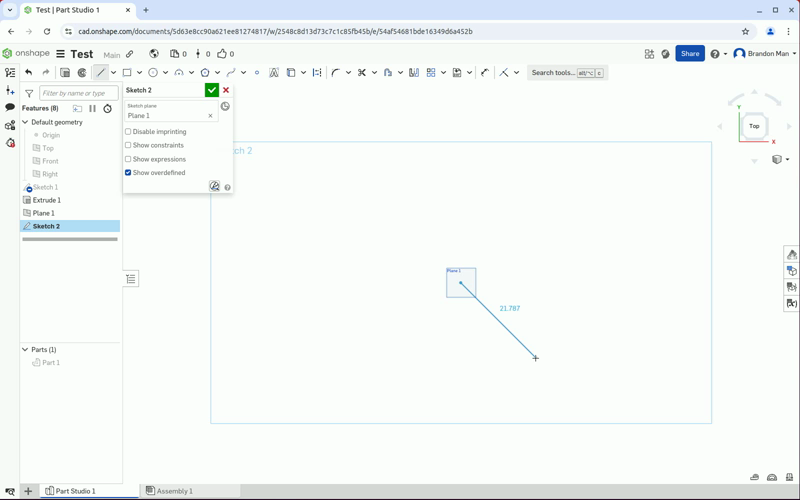
click(535, 357)
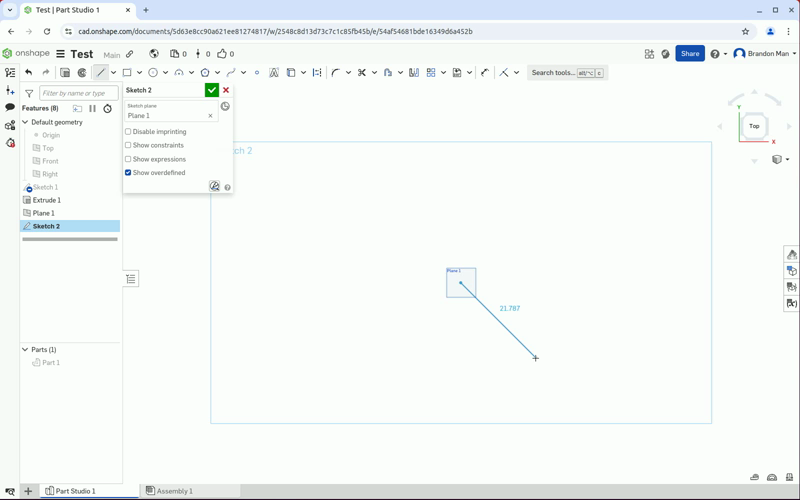
key_up(shift)
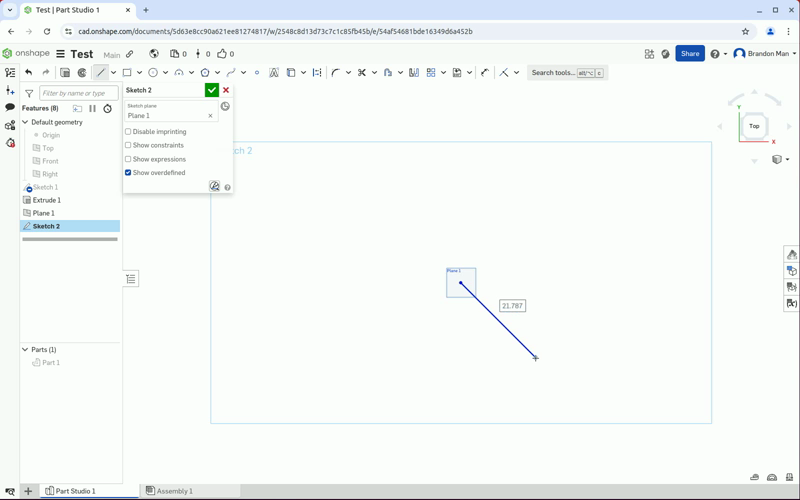
key_down(shift)
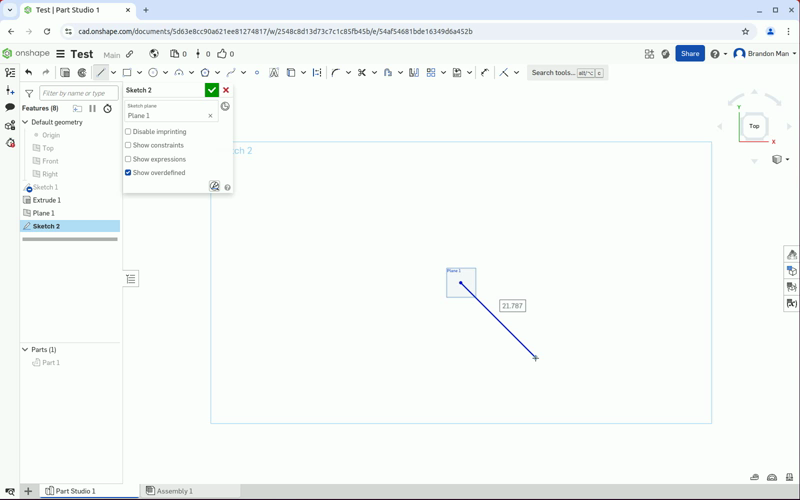
mouse_move(565, 357)
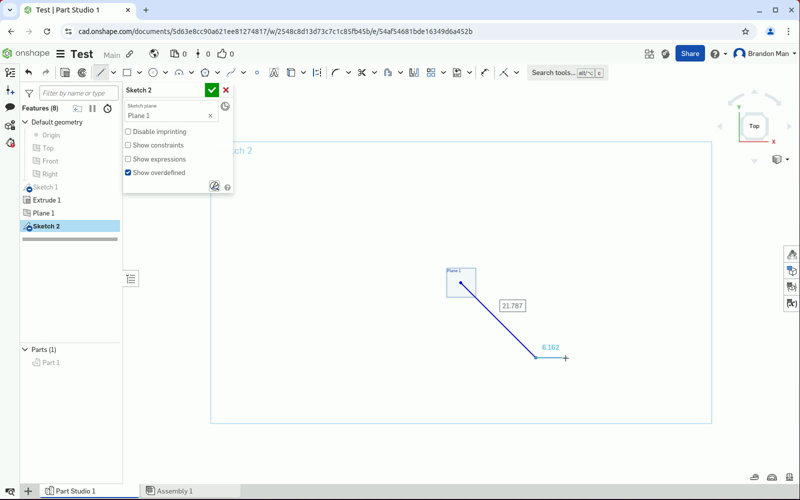
mouse_move(573, 357)
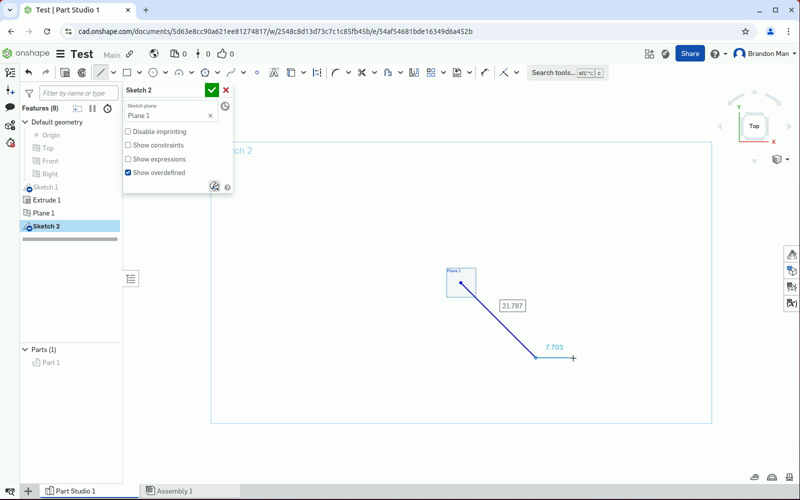
click(573, 357)
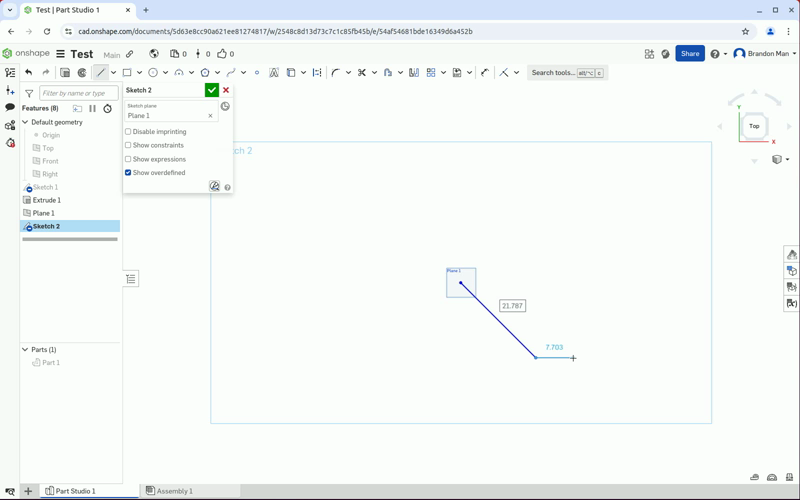
key_up(shift)
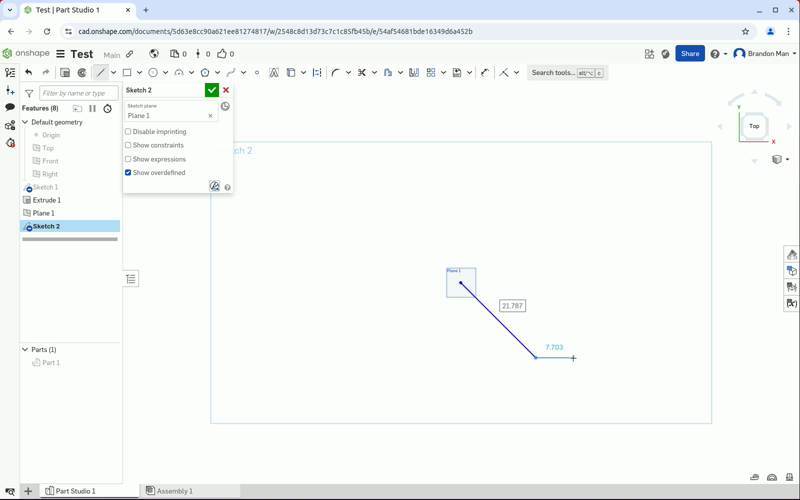
key_down(shift)
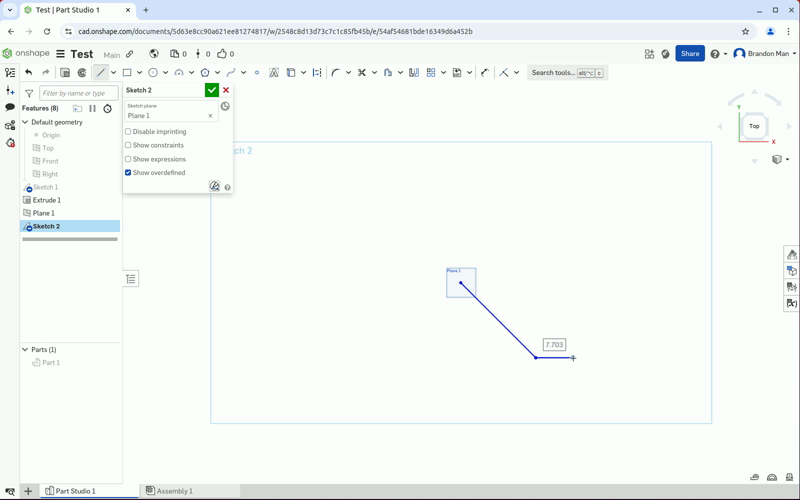
mouse_move(589, 357)
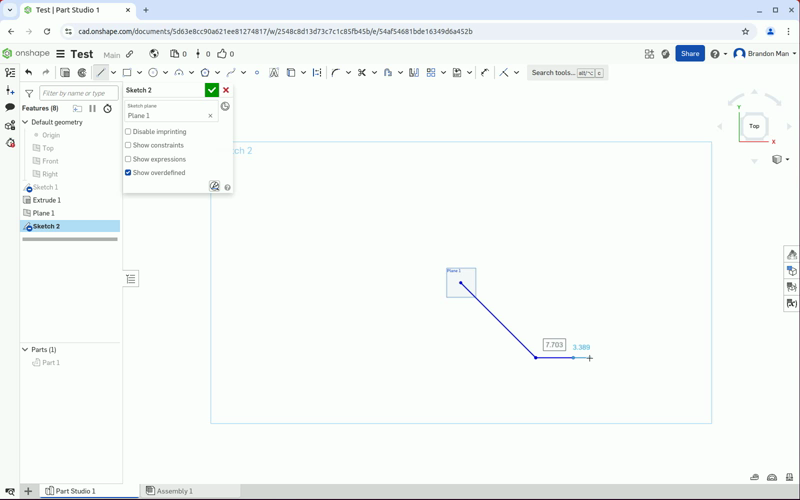
mouse_move(573, 339)
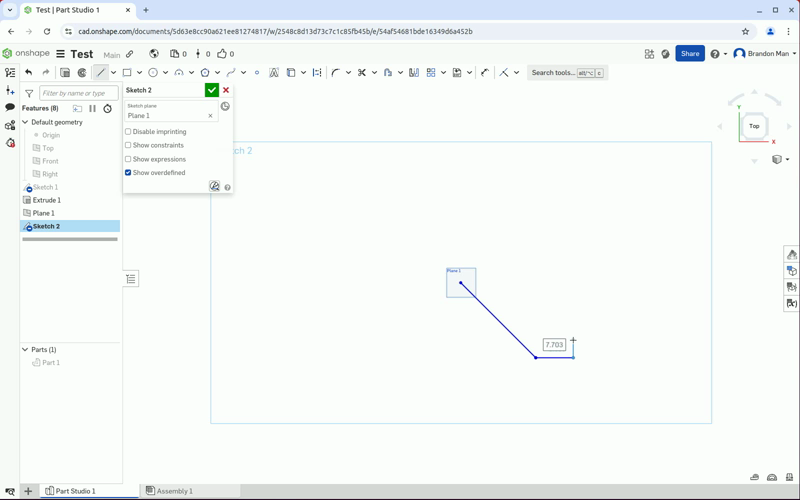
click(573, 339)
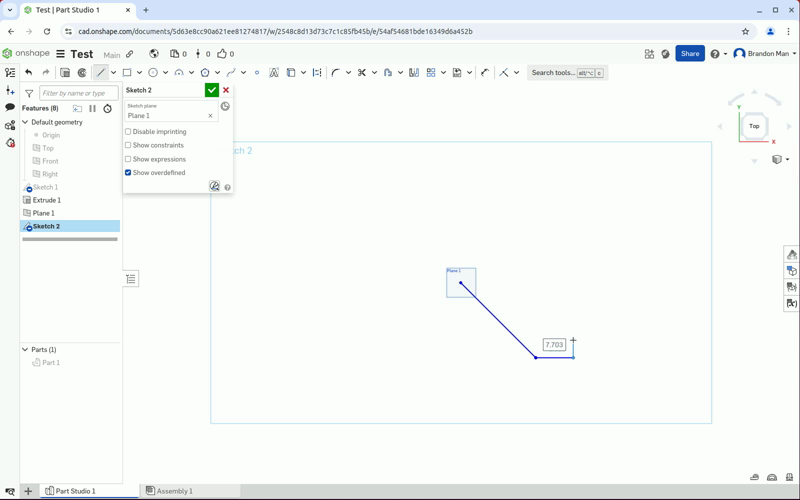
key_up(shift)
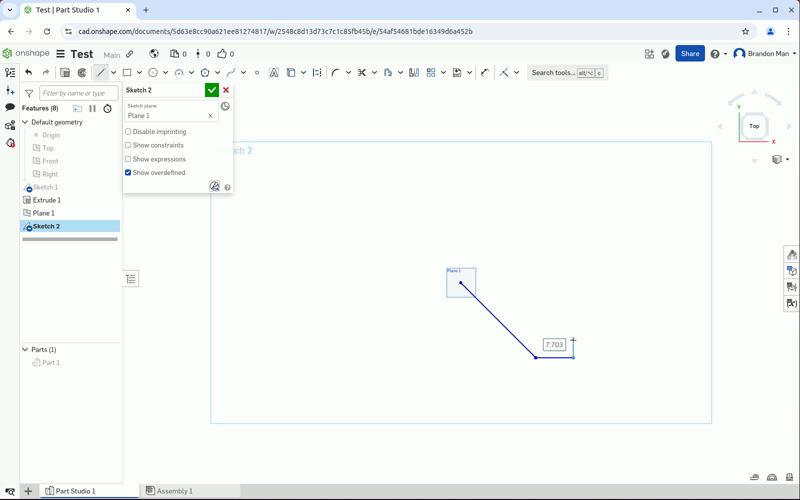
key_down(shift)
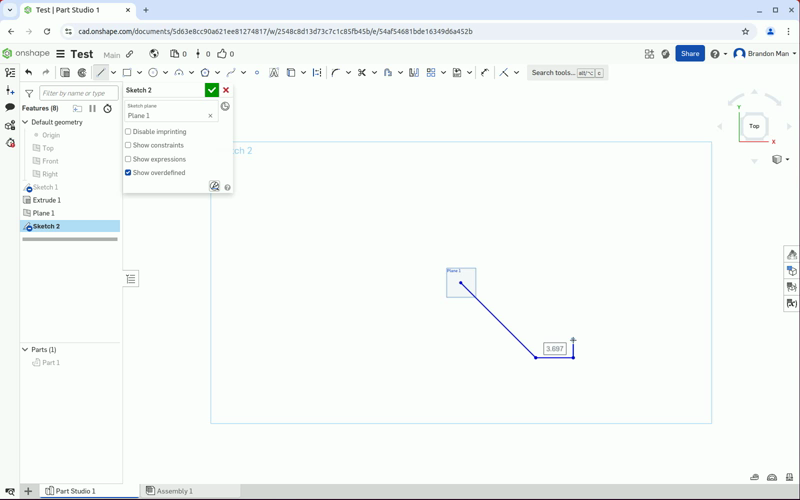
mouse_move(517, 282)
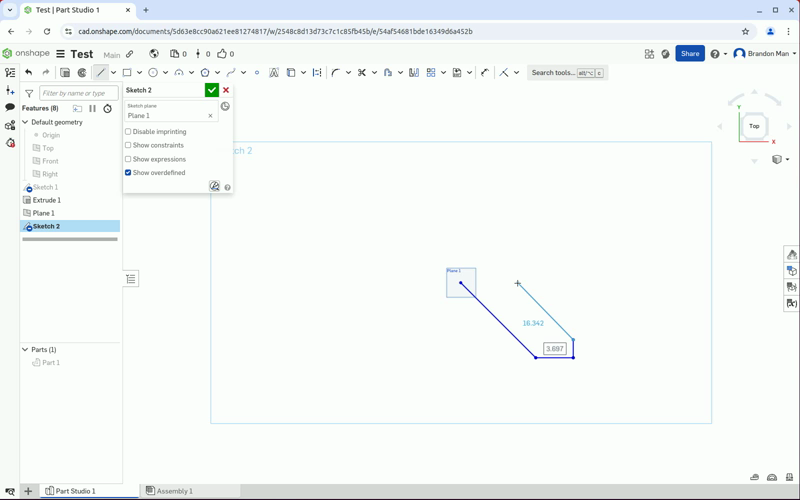
click(517, 282)
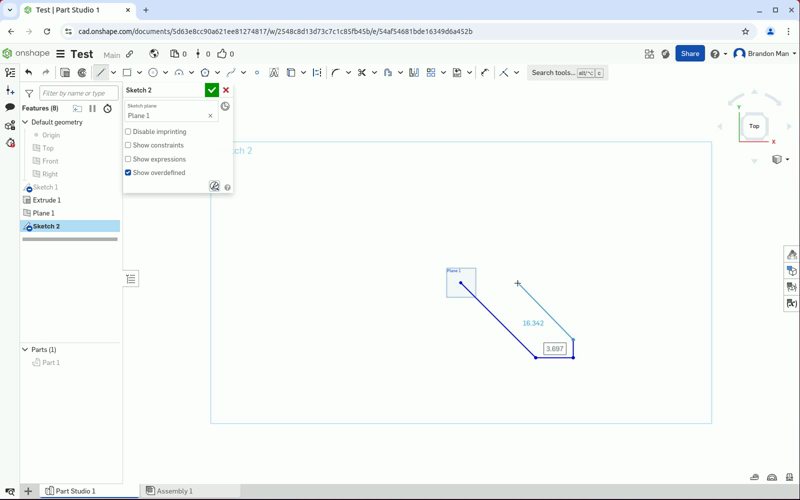
key_up(shift)
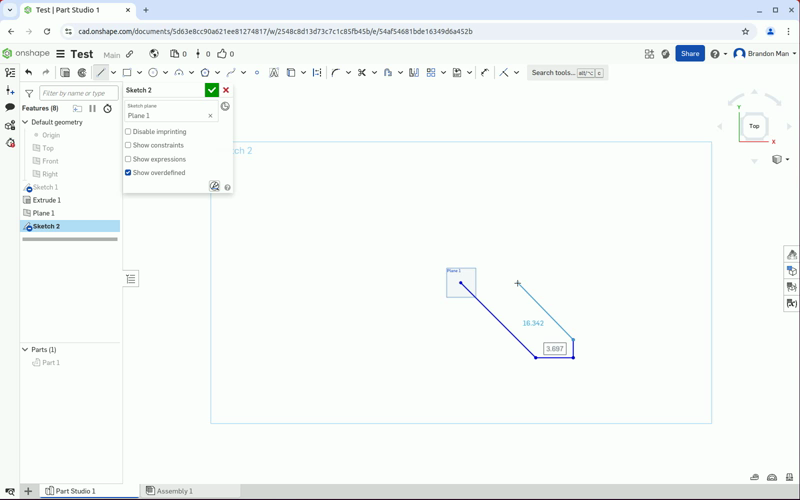
mouse_move(547, 282)
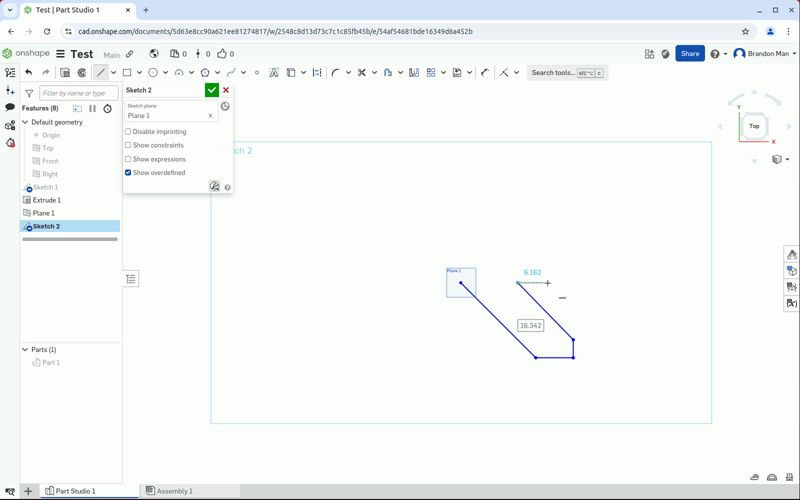
key_down(shift)
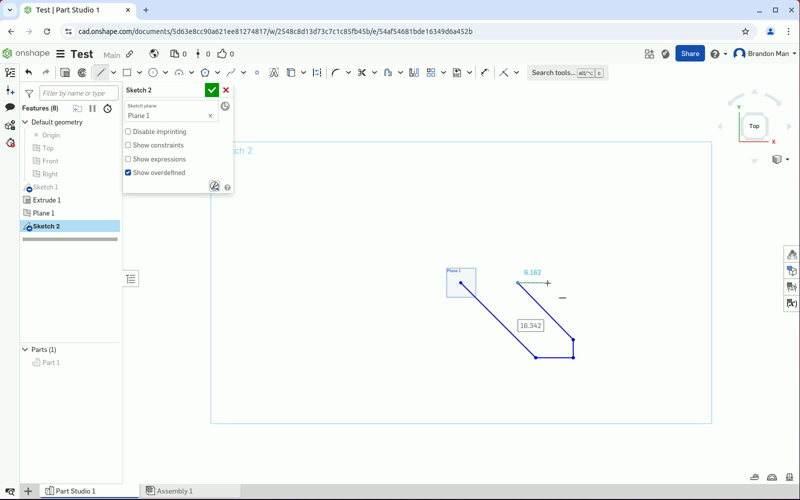
mouse_move(460, 282)
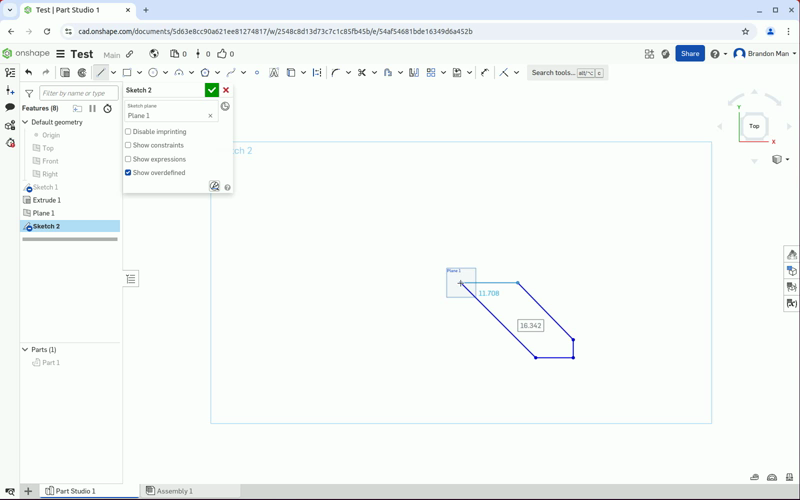
key_up(shift)
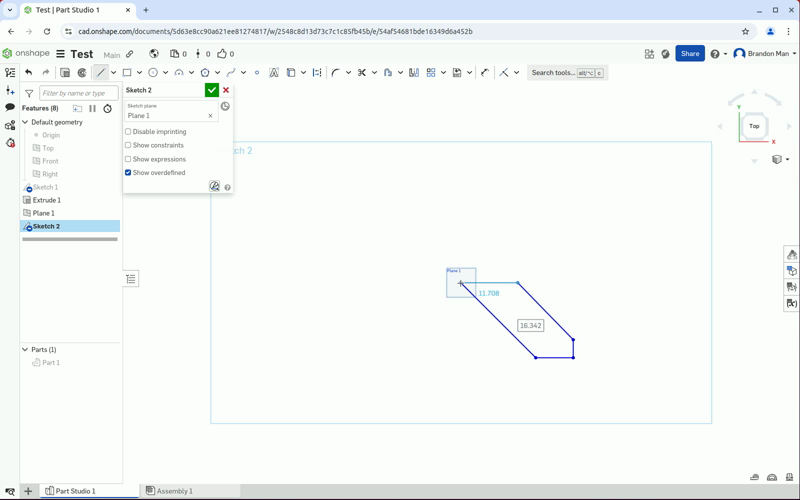
click(460, 282)
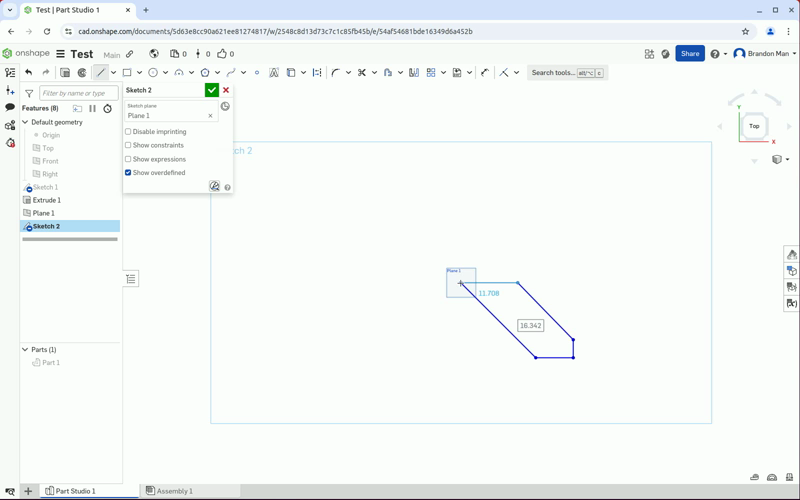
key(esc)
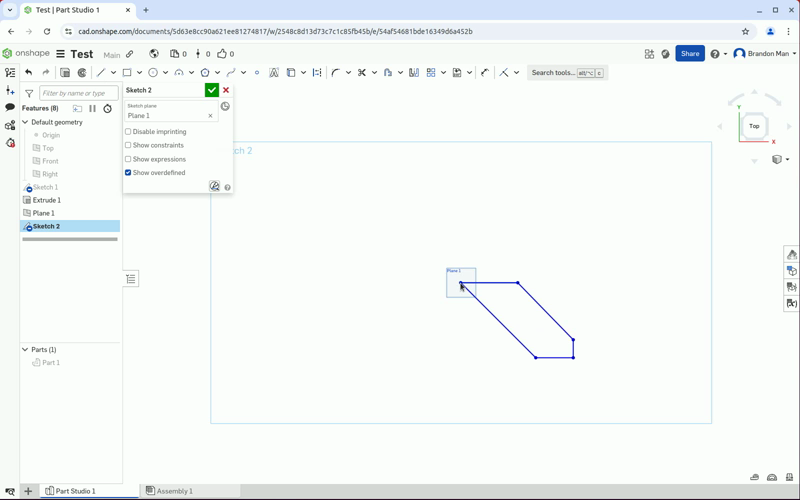
mouse_move(558, 338)
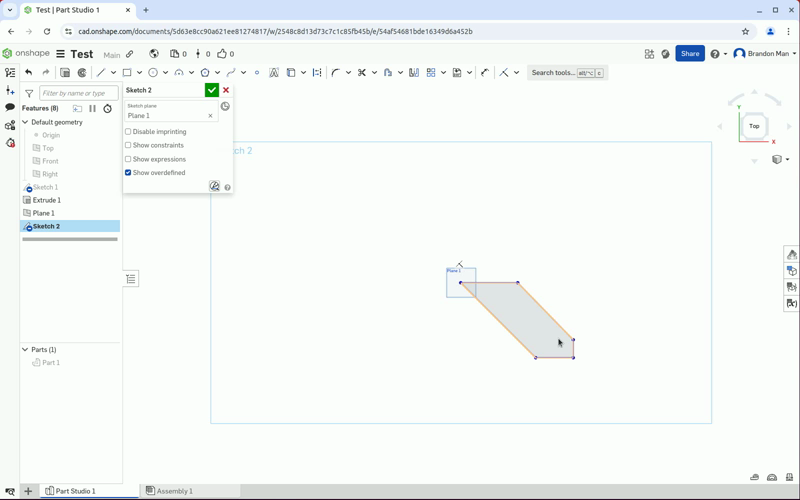
click(558, 338)
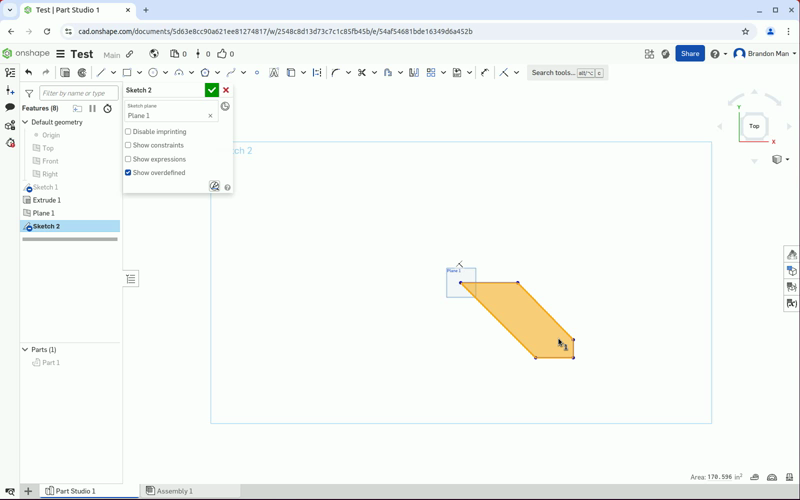
mouse_move(73, 352)
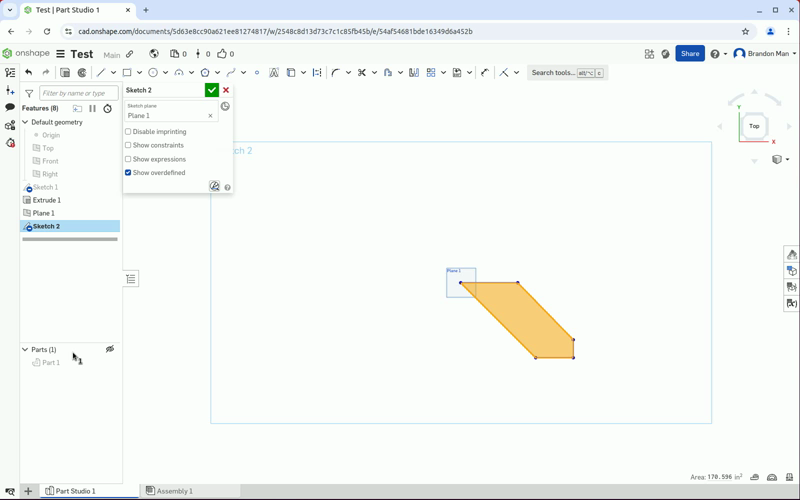
key(shift+y)
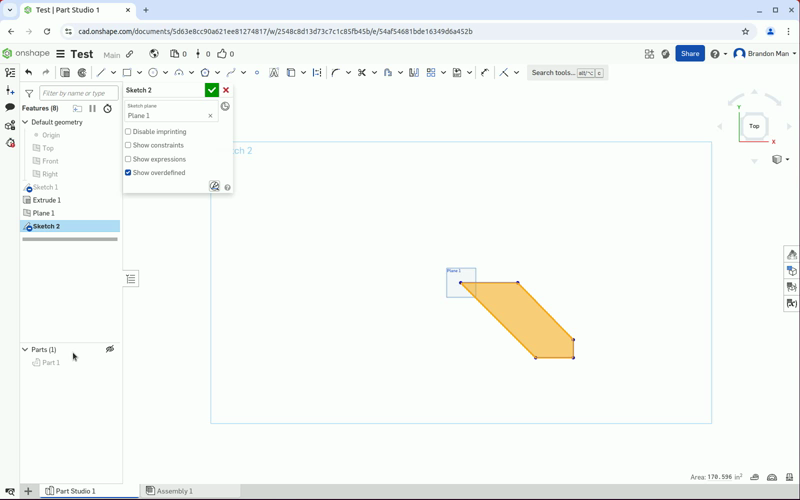
key(shift+e)
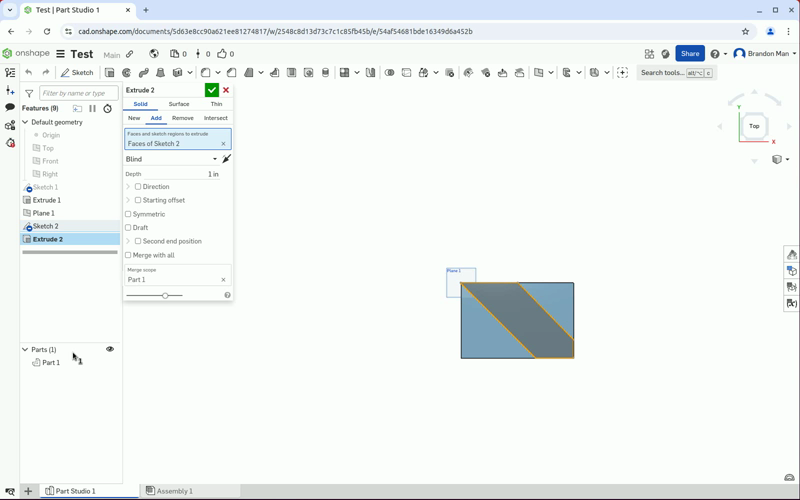
mouse_move(143, 106)
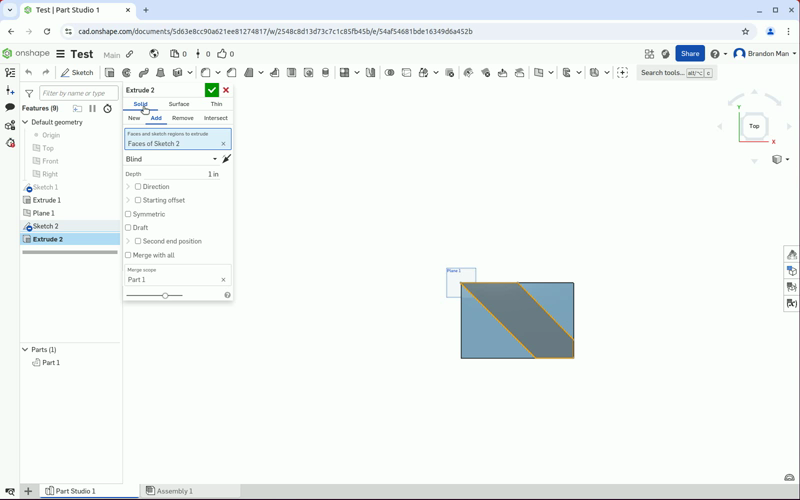
click(143, 106)
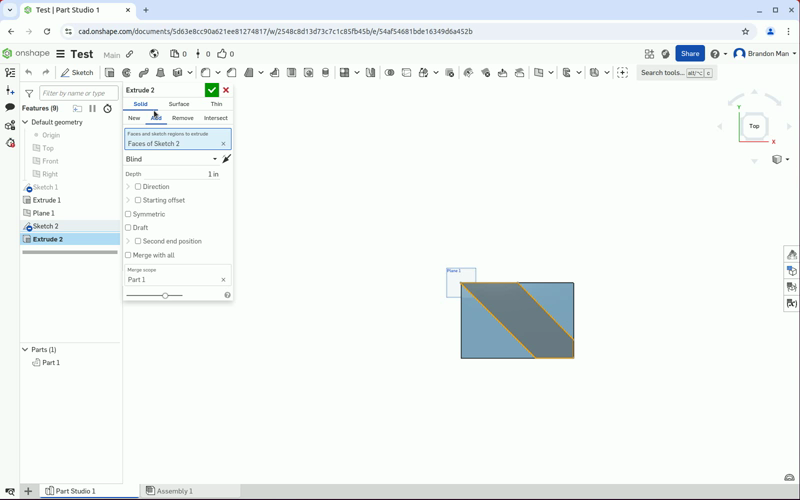
mouse_move(186, 120)
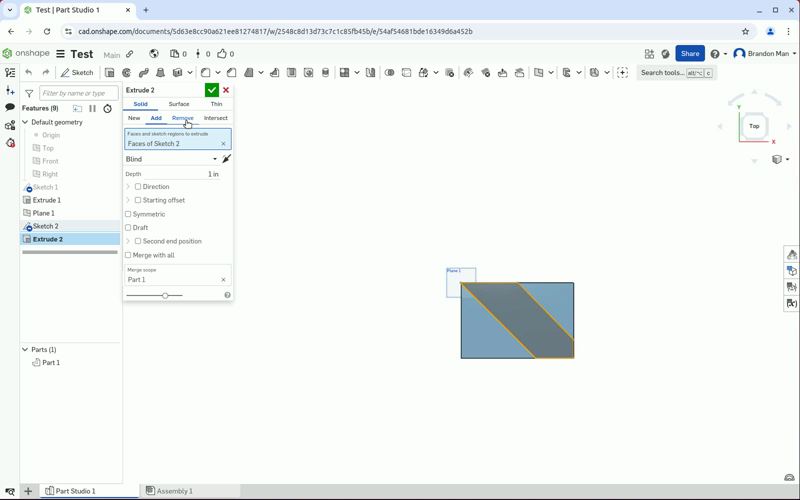
click(186, 120)
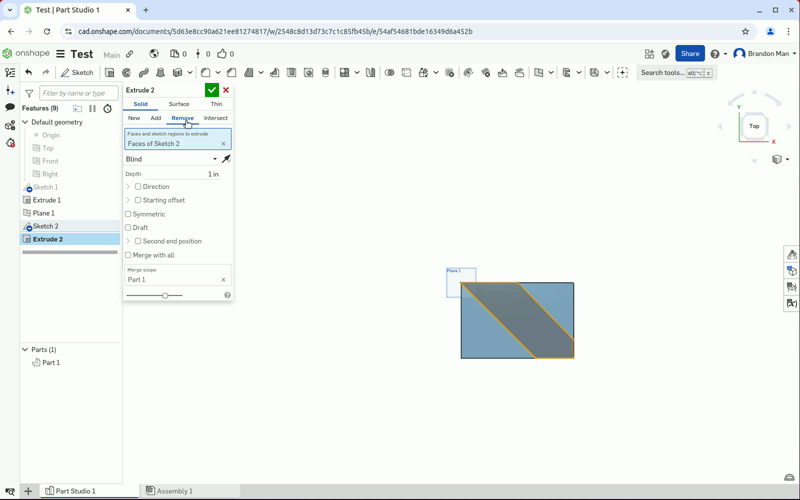
key(tab, 4)
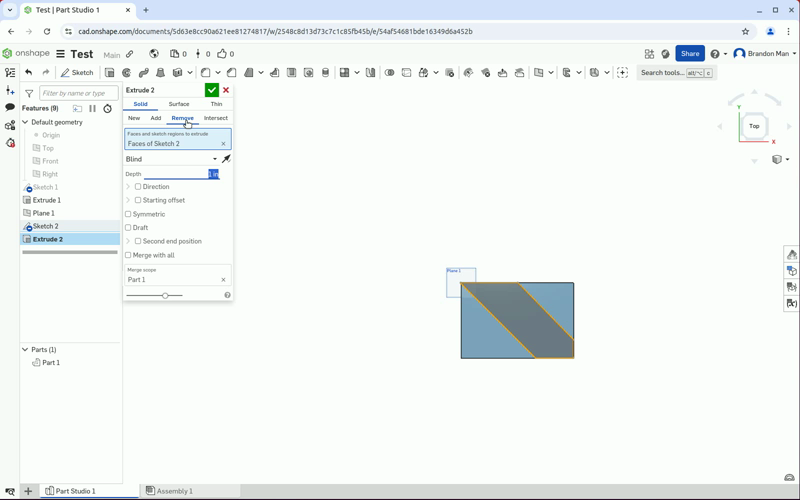
text(3.851)
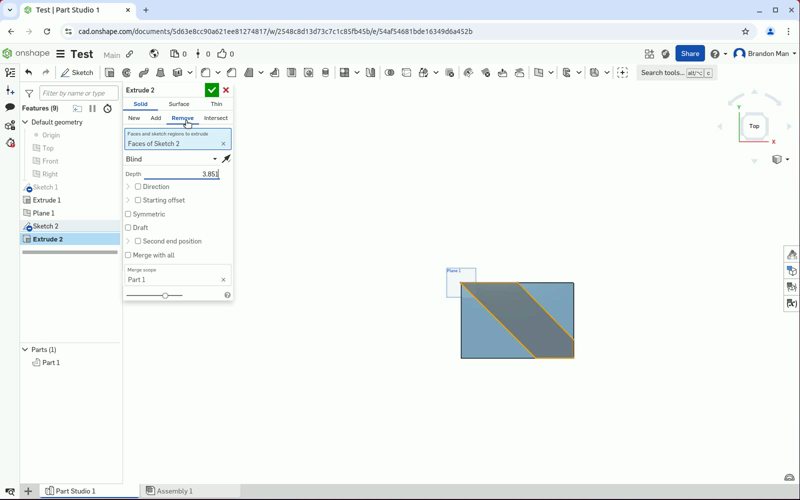
key(tab, 6)
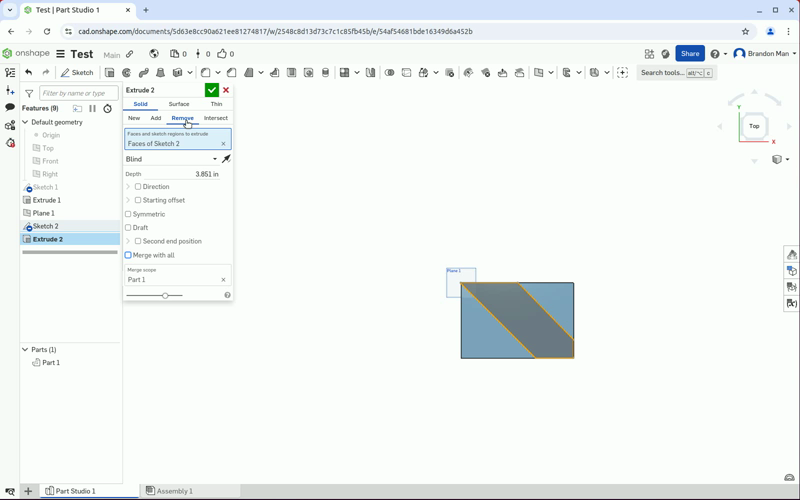
key(space)
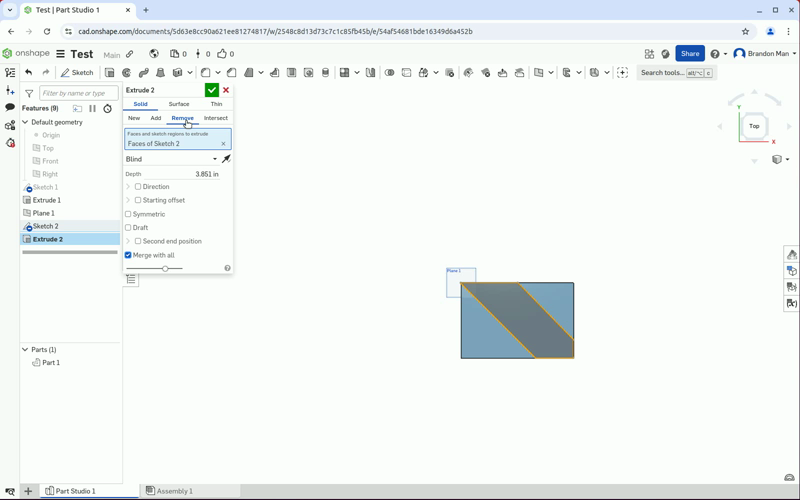
key(enter)
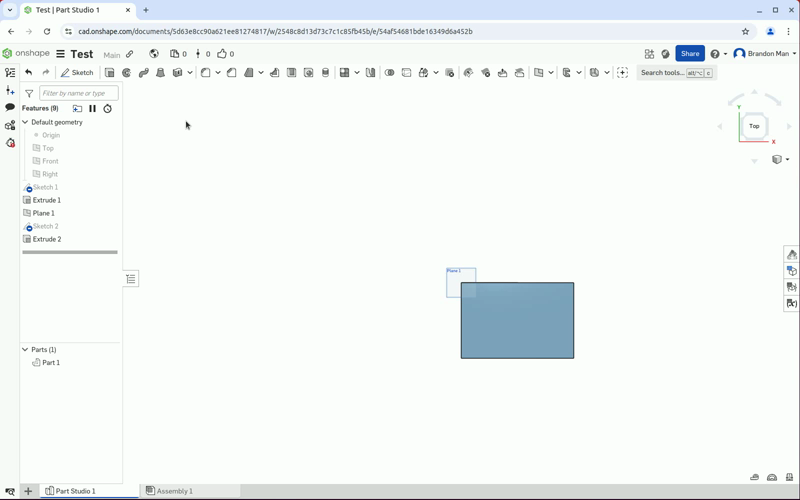
key(shift+h)
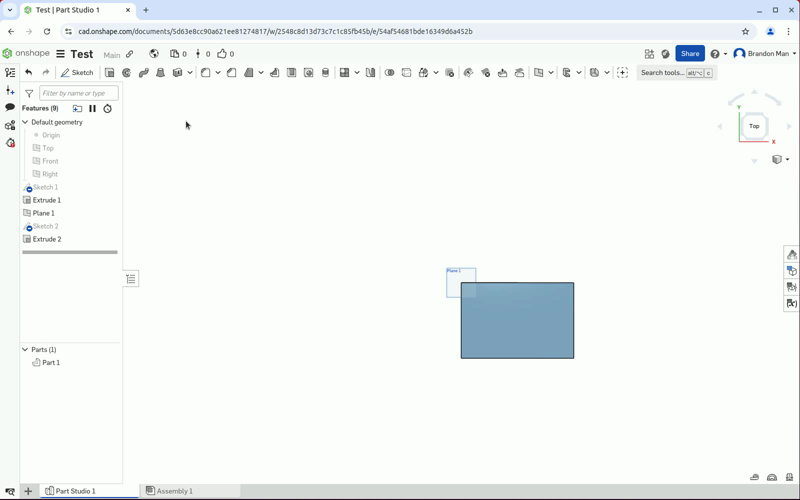
key(shift+h)
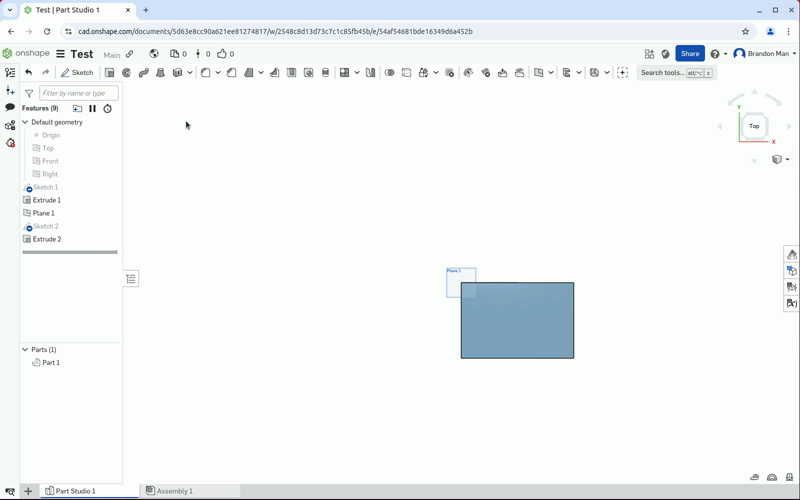
key(shift+7)
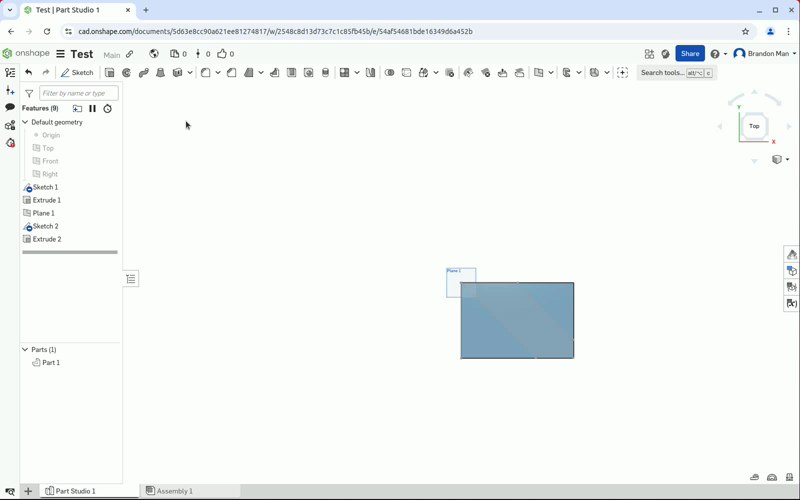
key(up, 3)
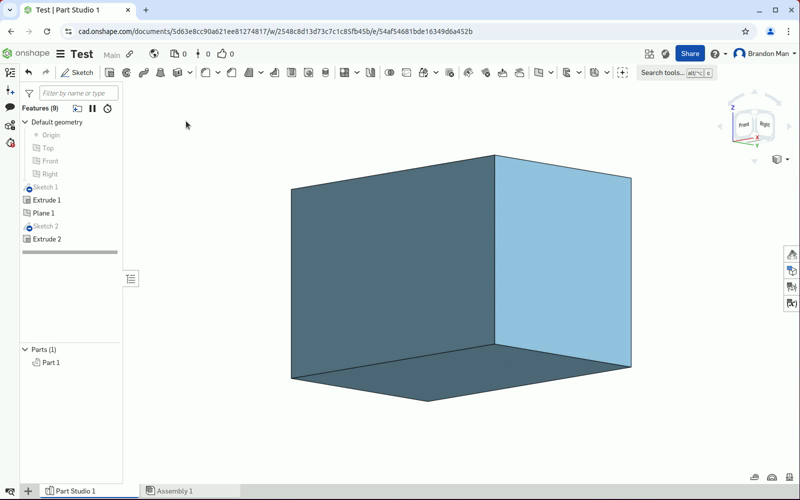
key(left, 3)
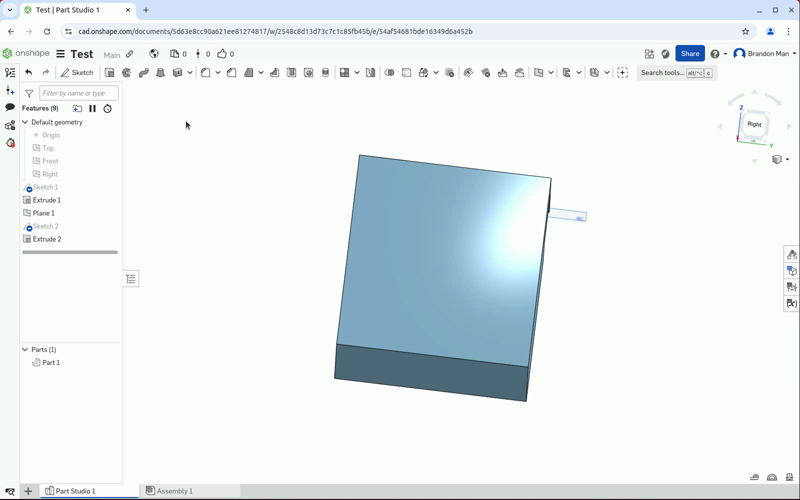
key(right, 3)
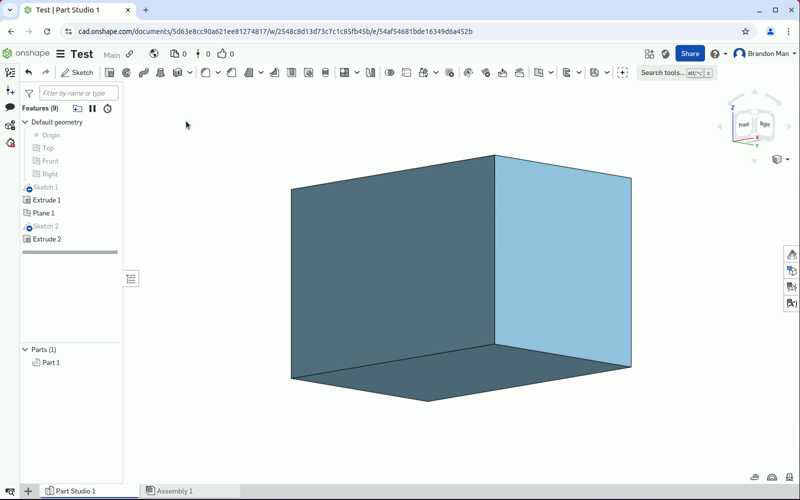
key(down, 3)
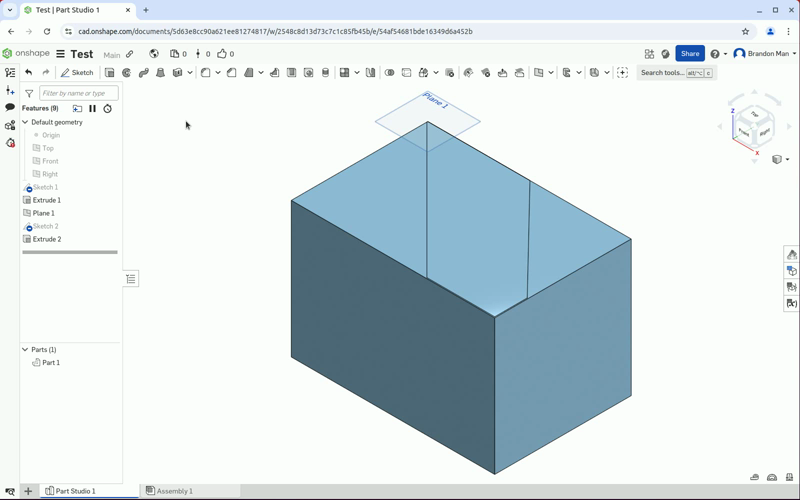
mouse_move(73, 189)
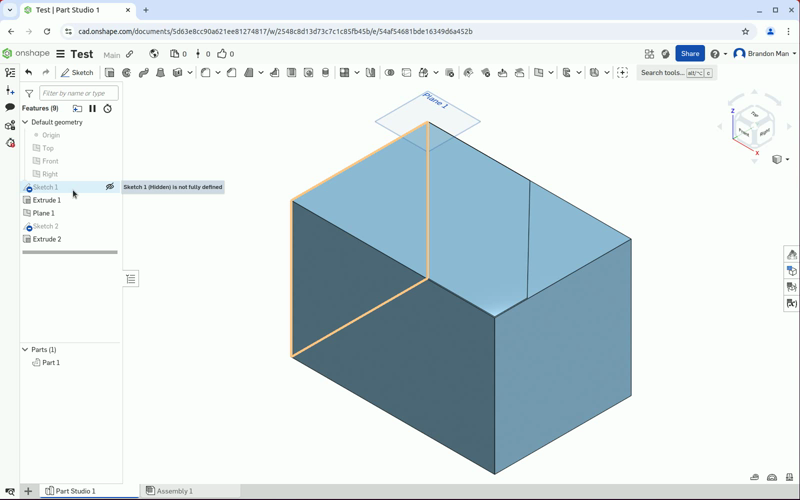
click(73, 189)